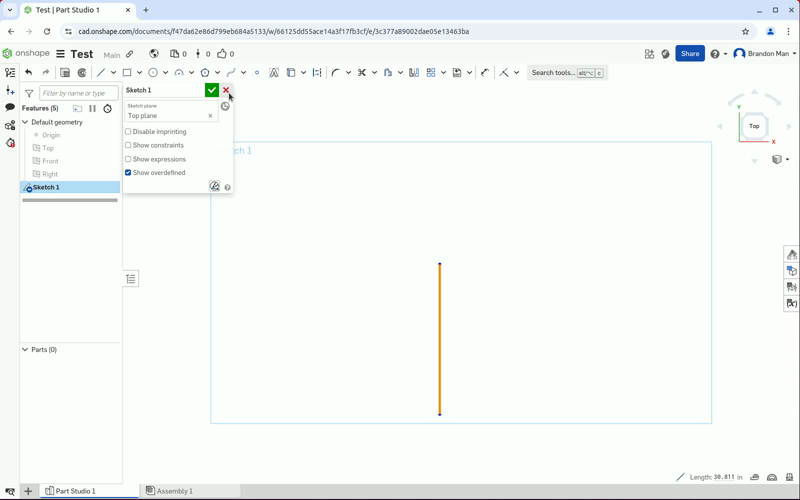
key(shift+h)
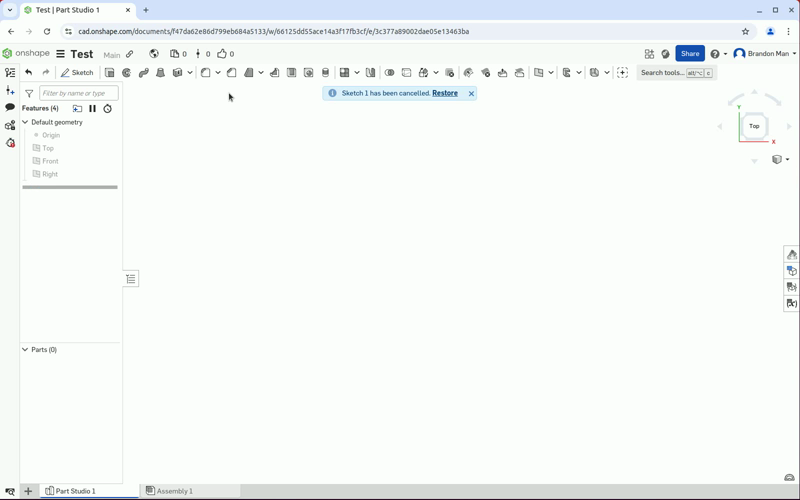
mouse_move(73, 352)
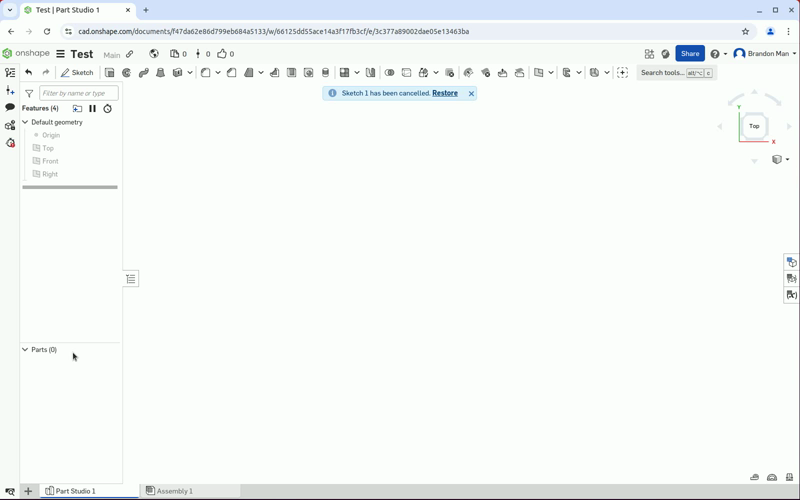
key(y)
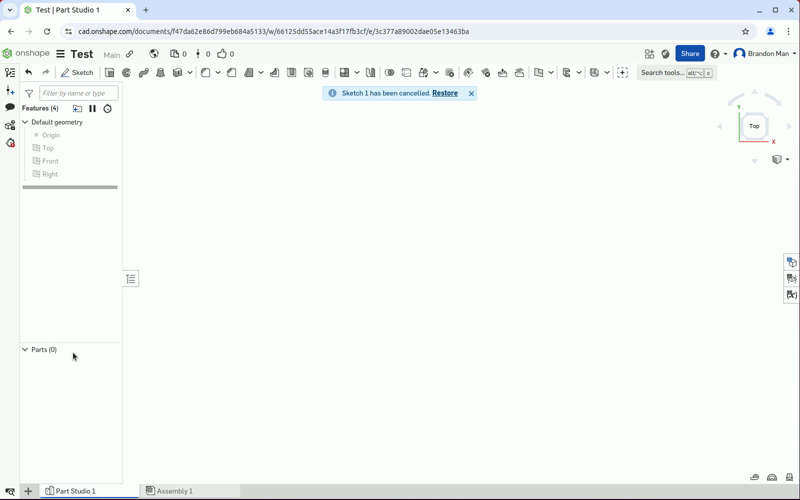
key(shift+p)
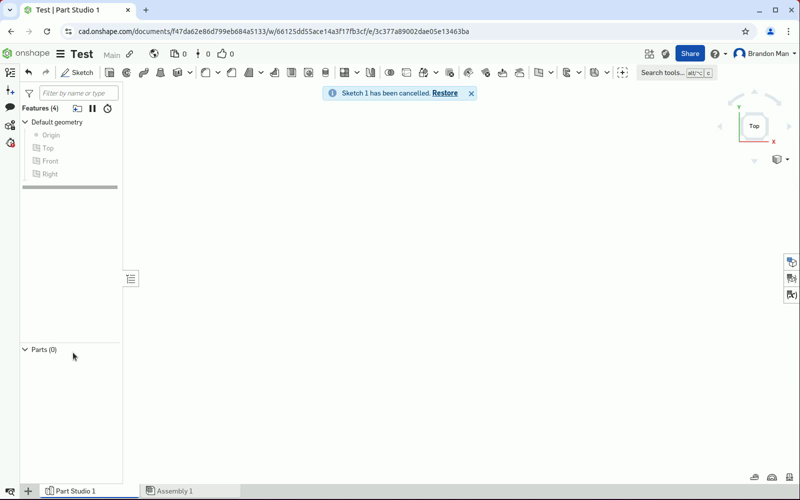
key(space)
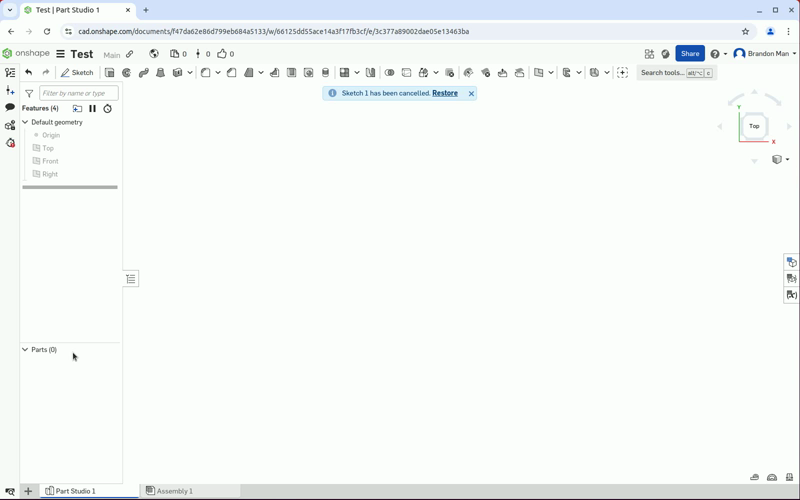
key_down(shift)
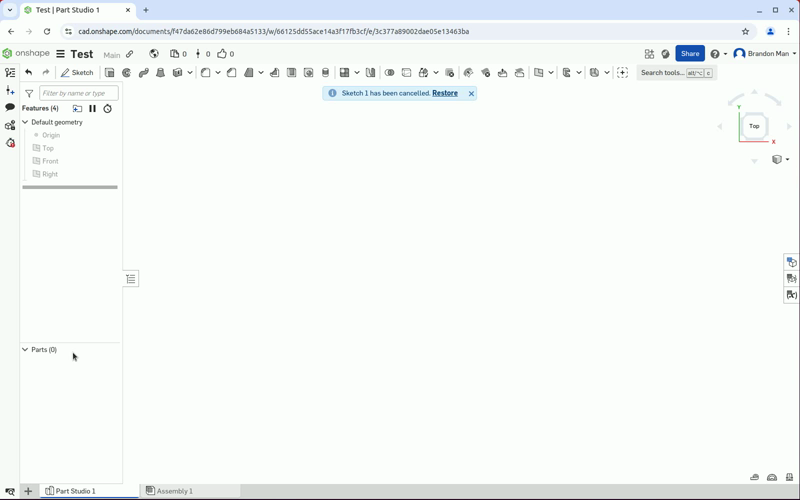
key(up)
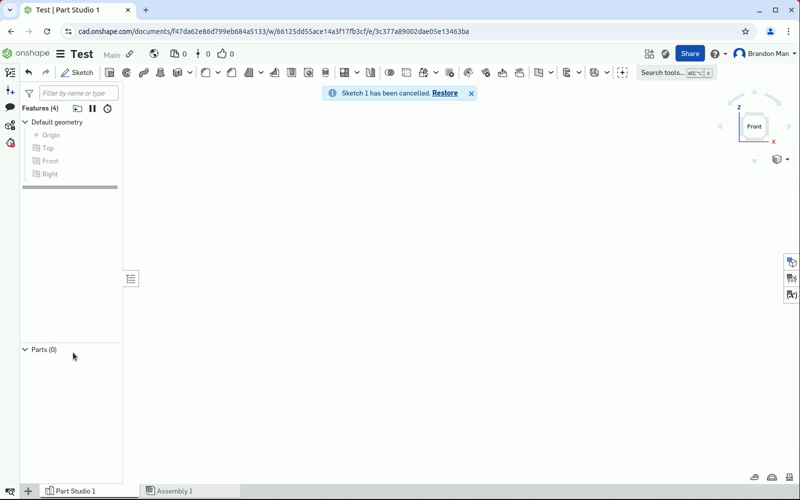
key_up(shift)
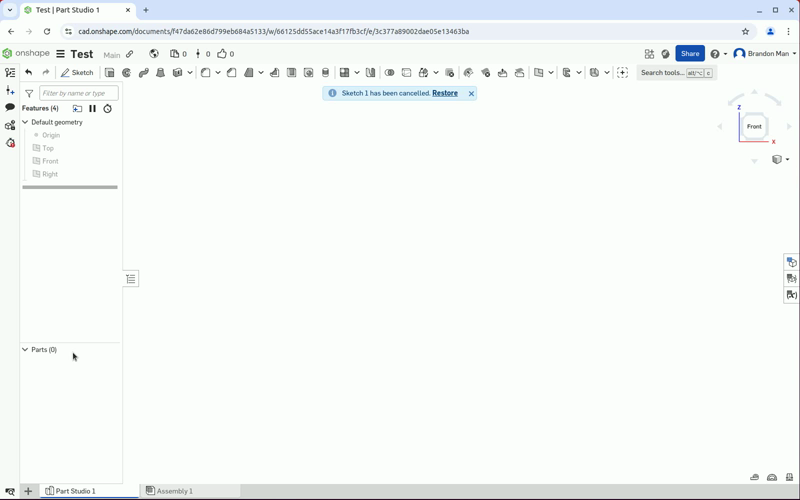
mouse_move(73, 352)
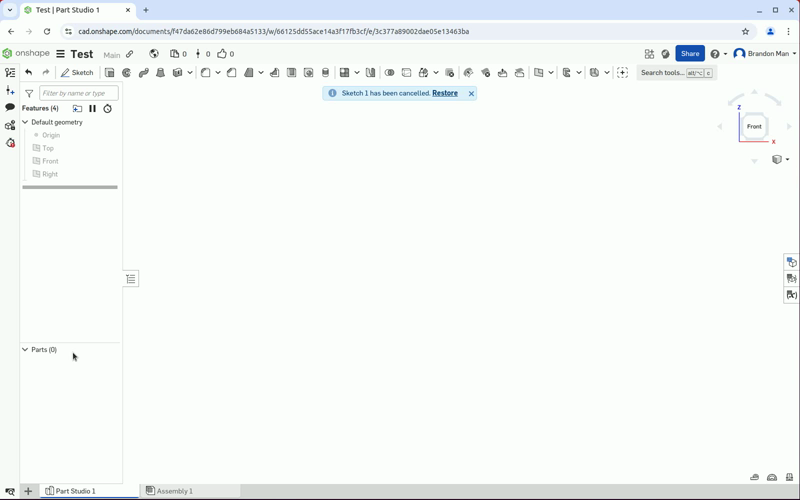
key(shift+y)
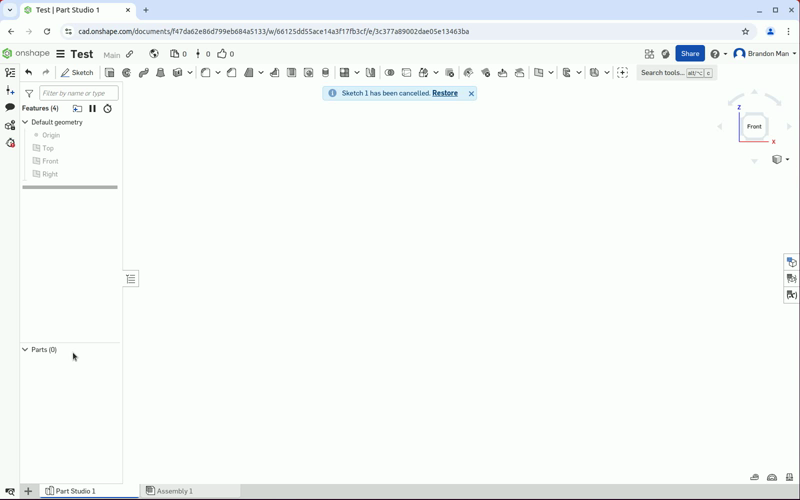
key(shift+s)
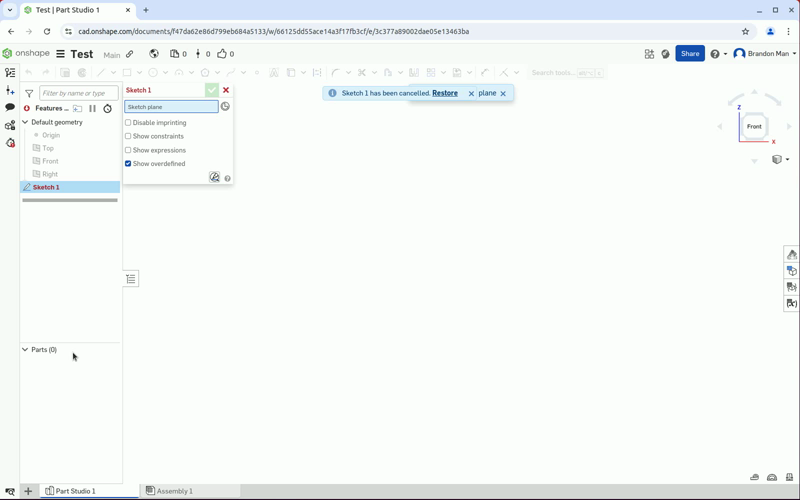
mouse_move(73, 163)
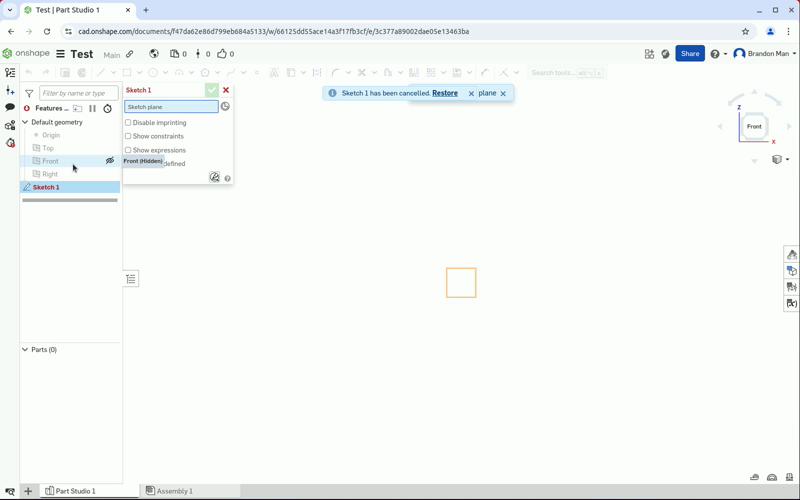
click(73, 163)
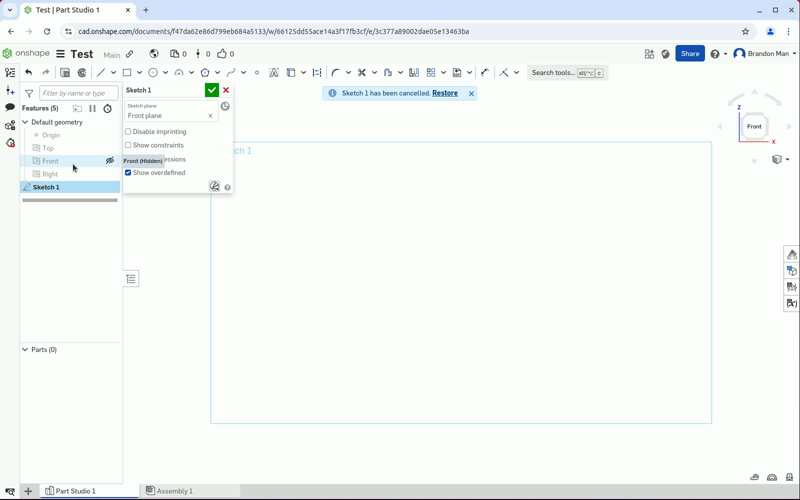
mouse_move(73, 352)
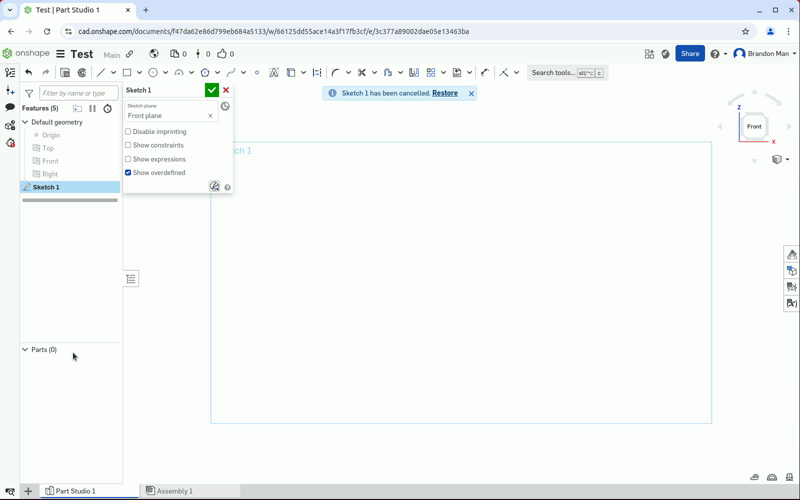
key(y)
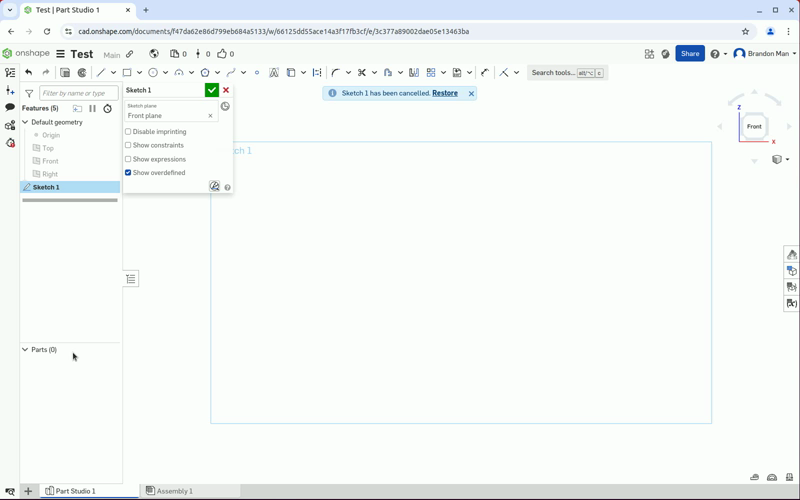
key(l)
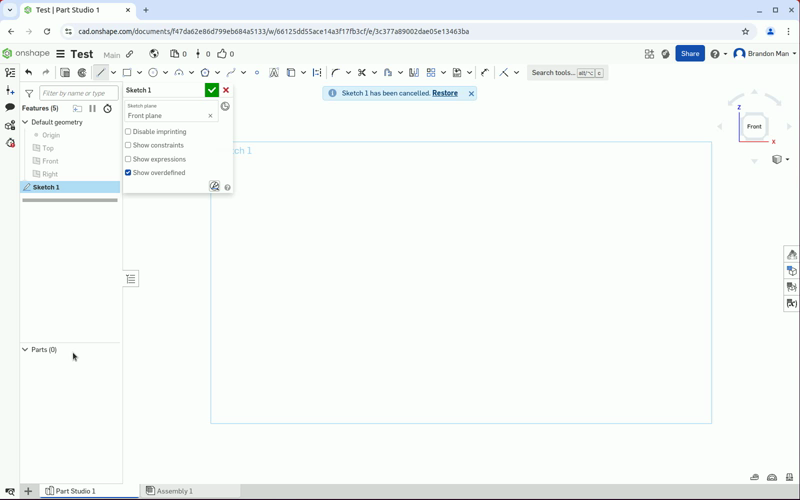
key_down(shift)
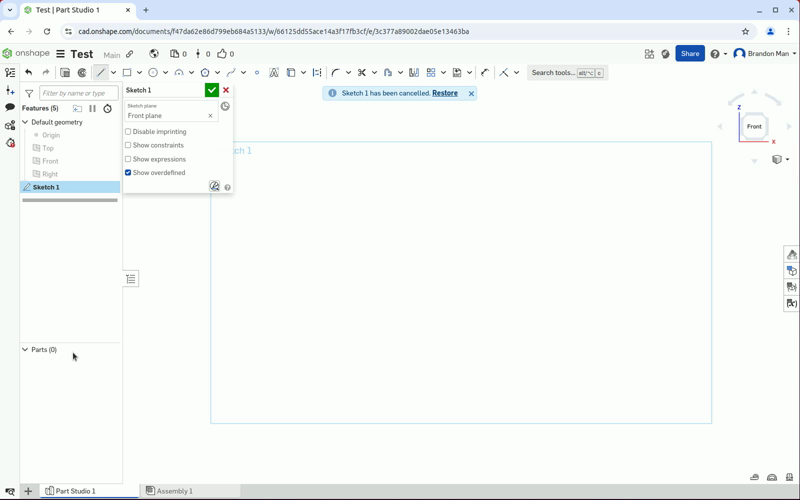
mouse_move(370, 282)
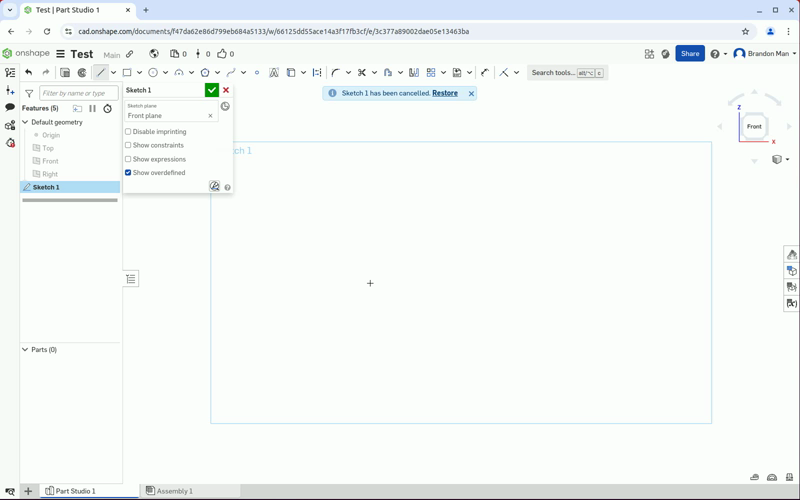
click(370, 282)
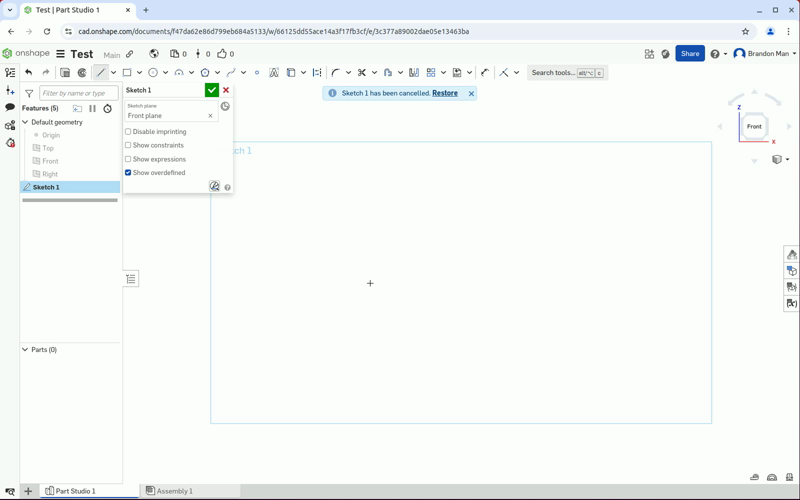
key_up(shift)
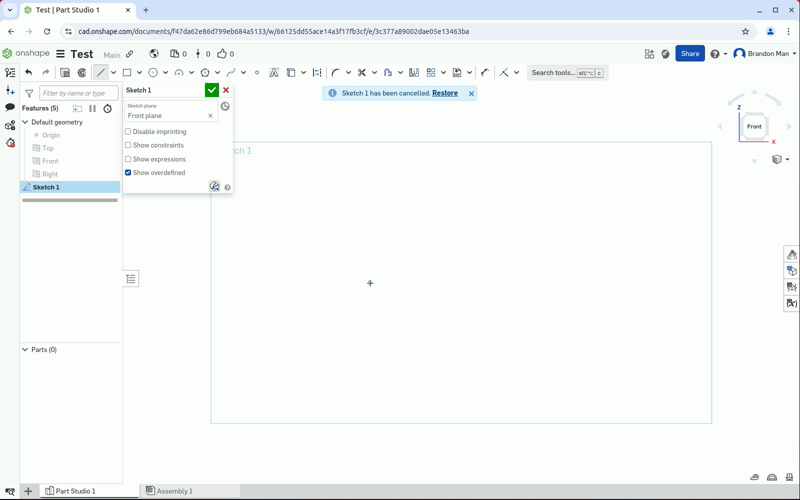
key_down(shift)
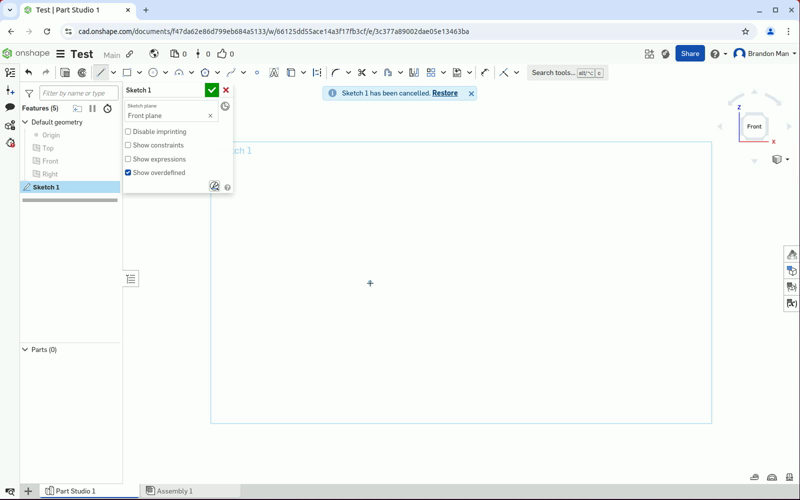
mouse_move(461, 282)
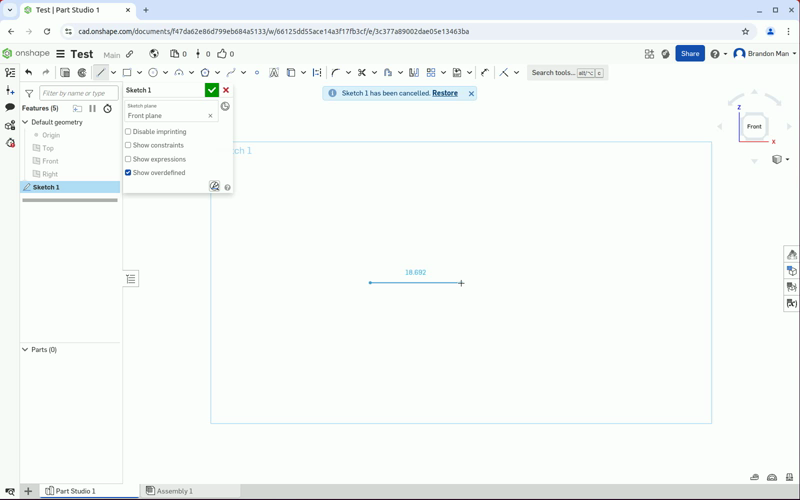
click(461, 282)
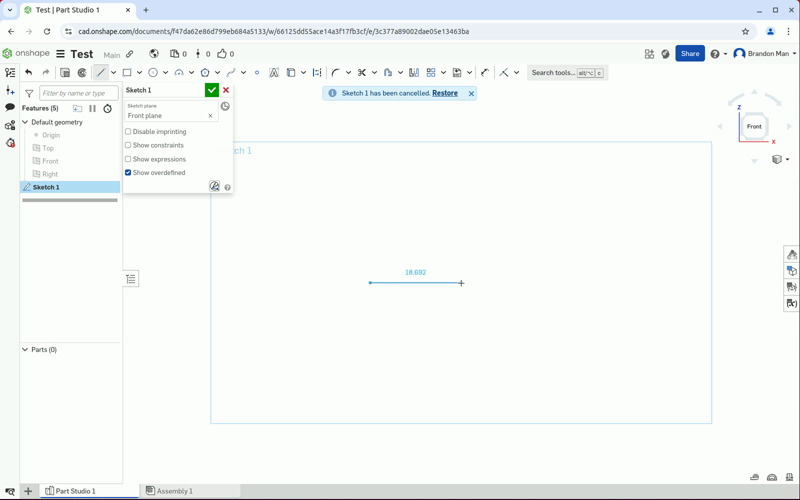
key_up(shift)
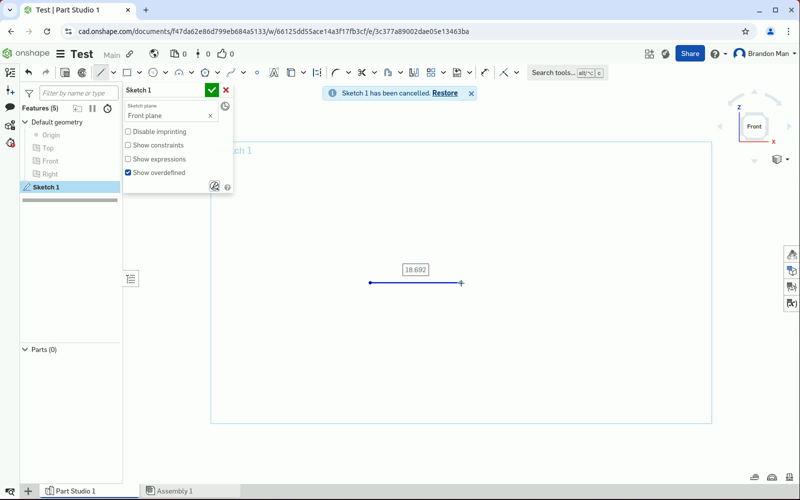
key_down(shift)
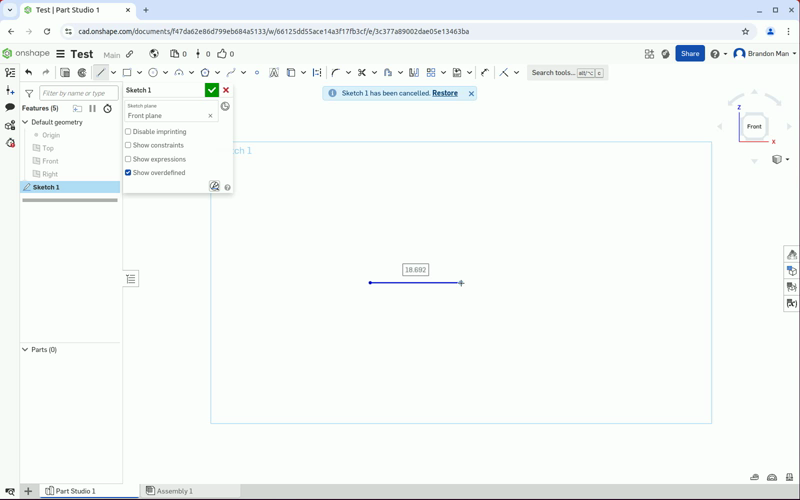
mouse_move(461, 192)
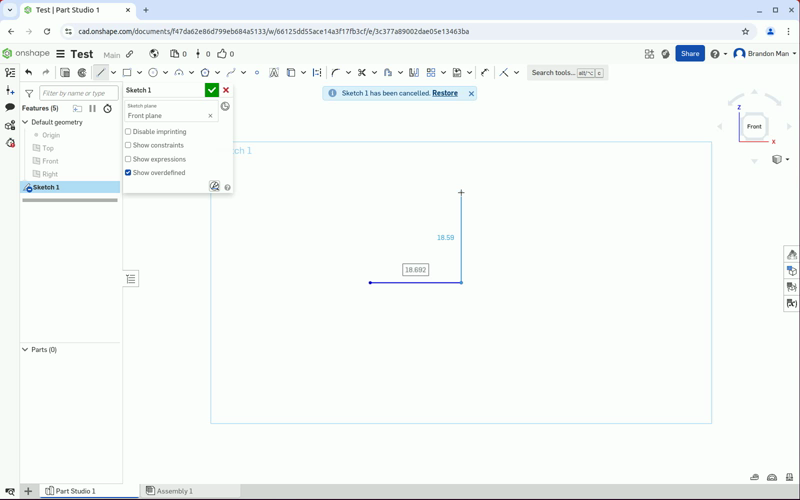
click(461, 192)
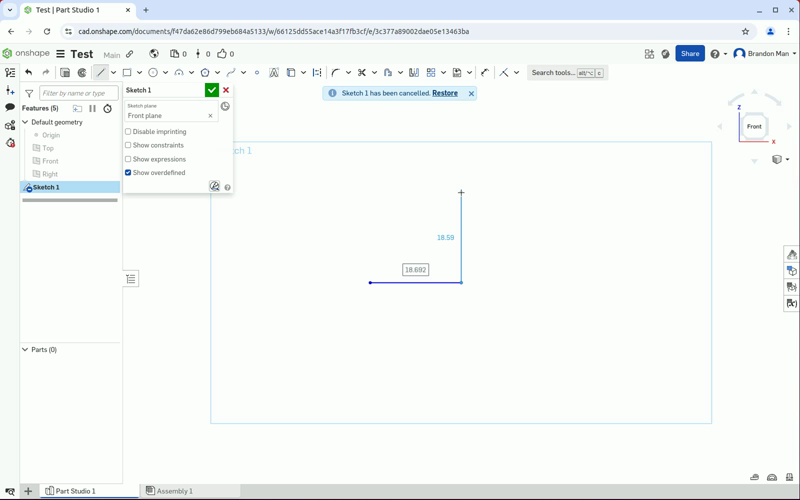
key_up(shift)
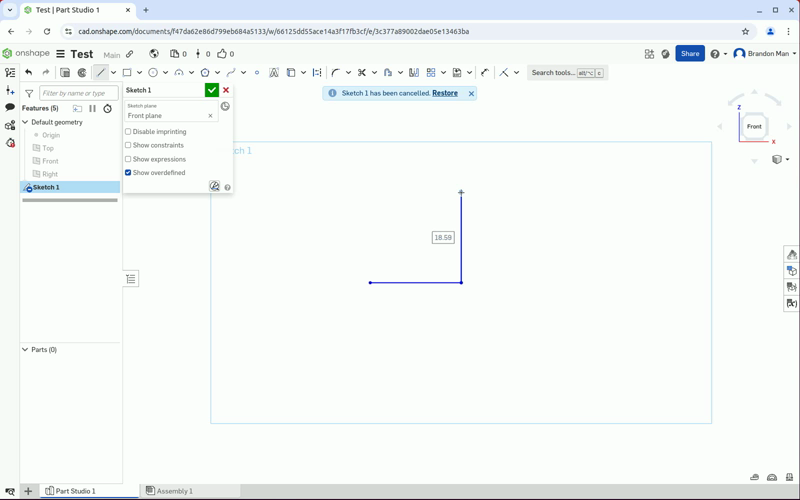
key_down(shift)
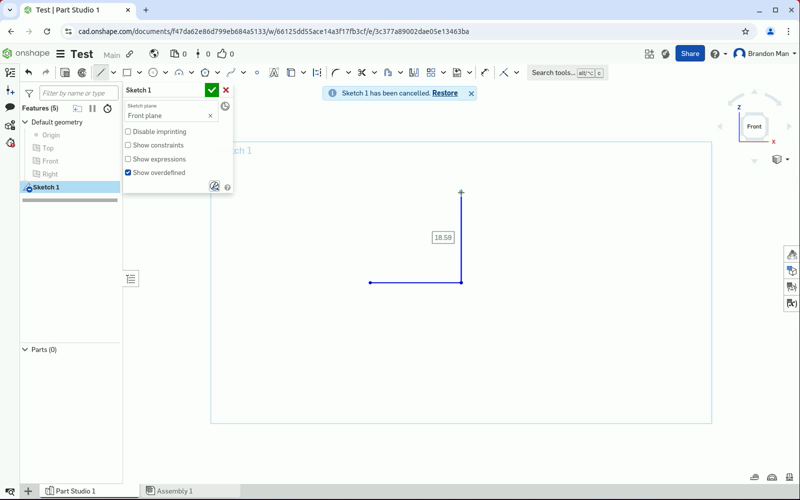
mouse_move(370, 192)
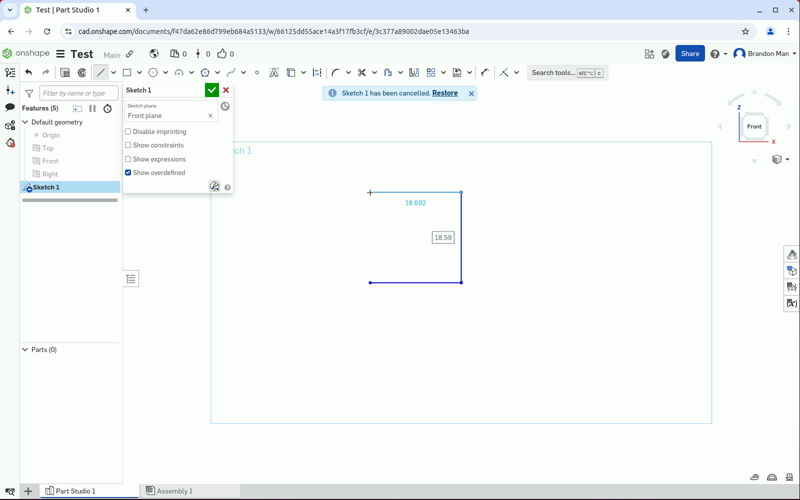
click(370, 192)
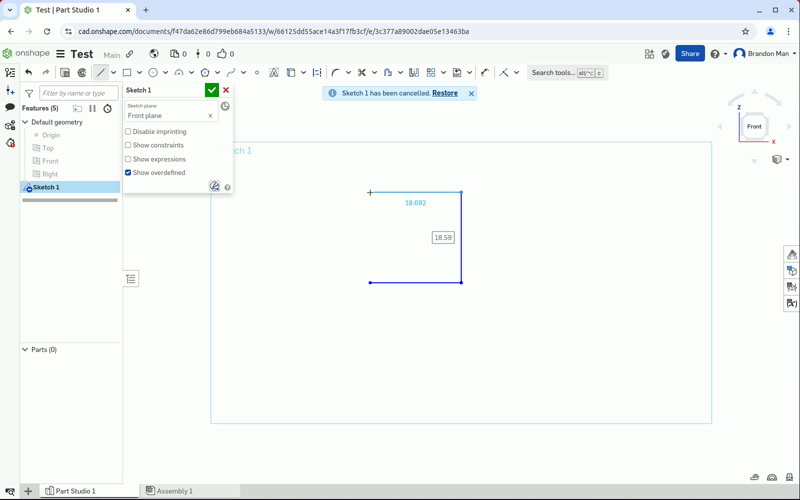
key_up(shift)
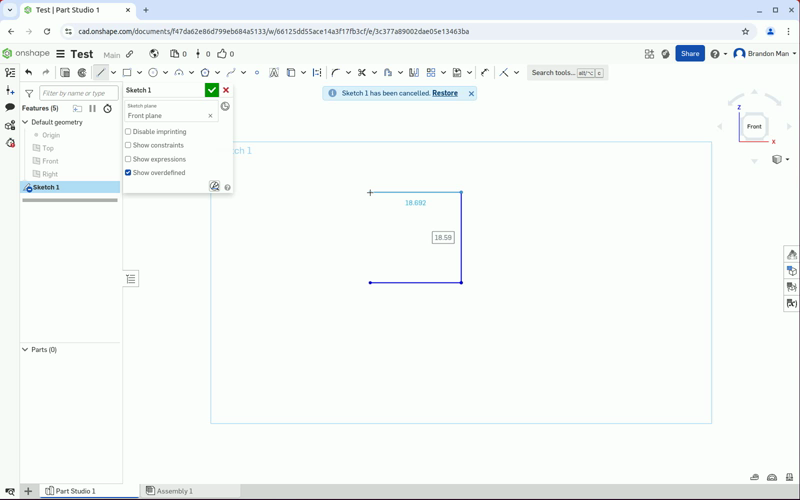
key_down(shift)
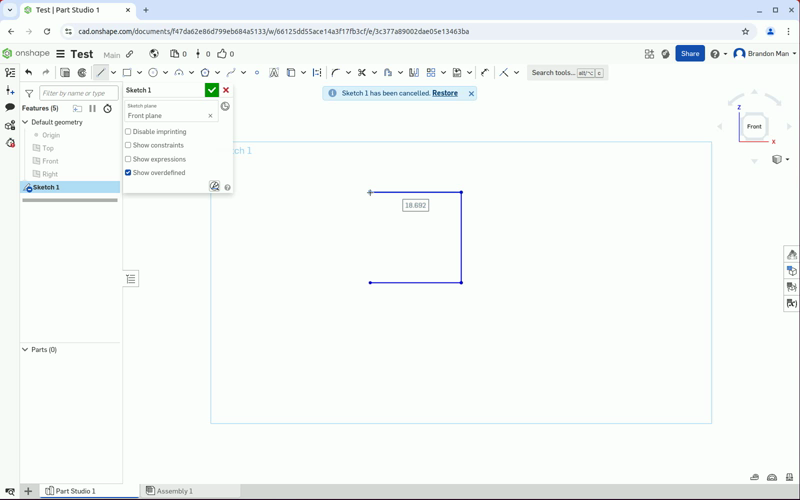
mouse_move(370, 282)
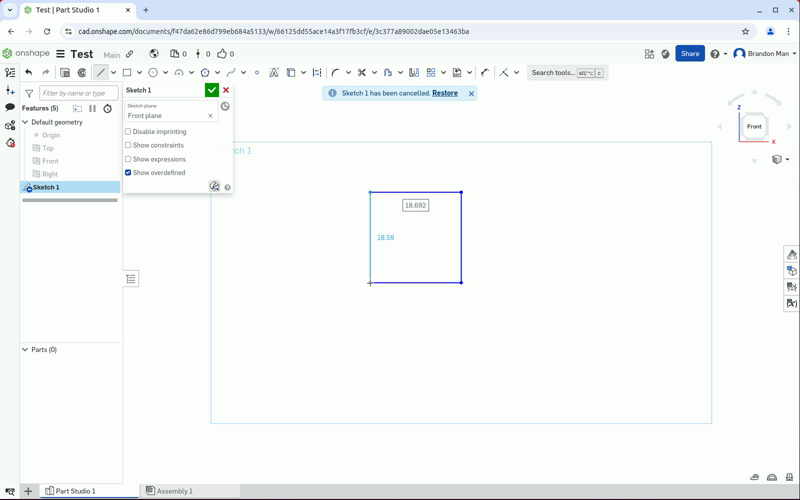
key_up(shift)
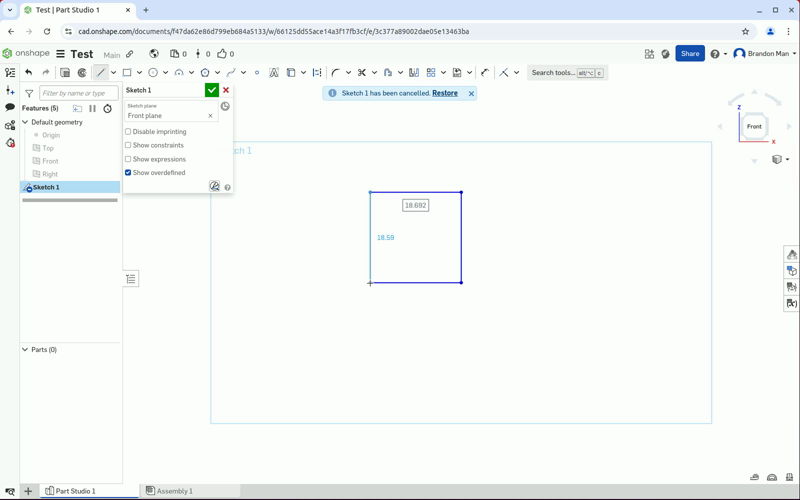
click(370, 282)
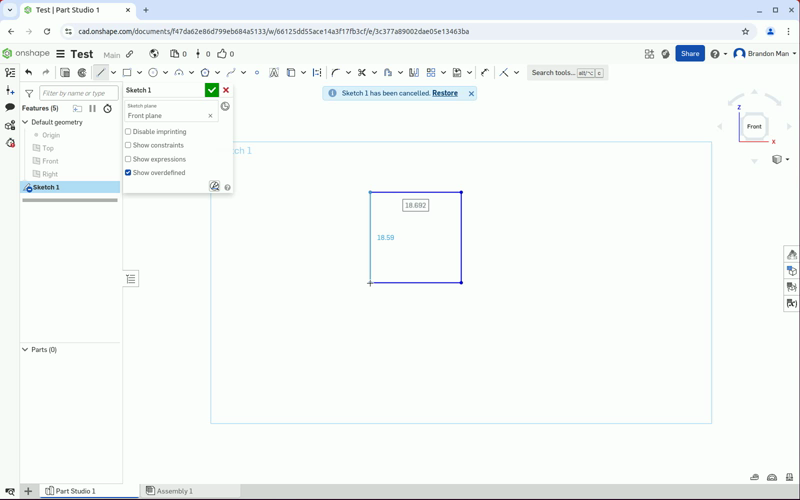
key(esc)
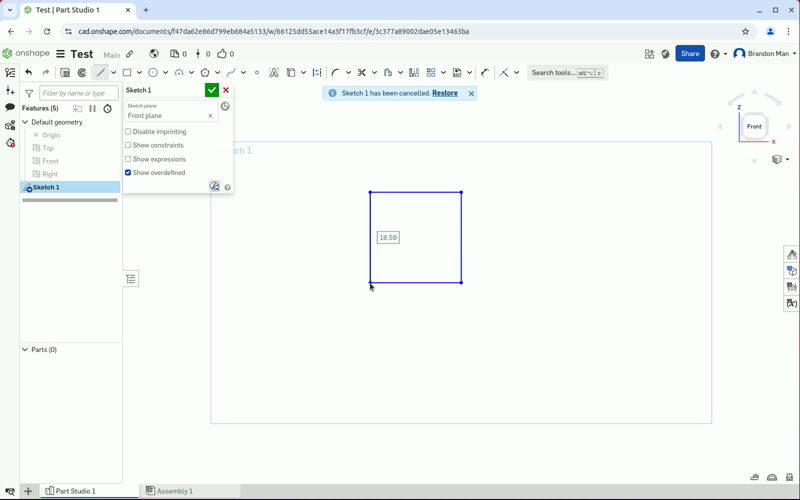
mouse_move(406, 204)
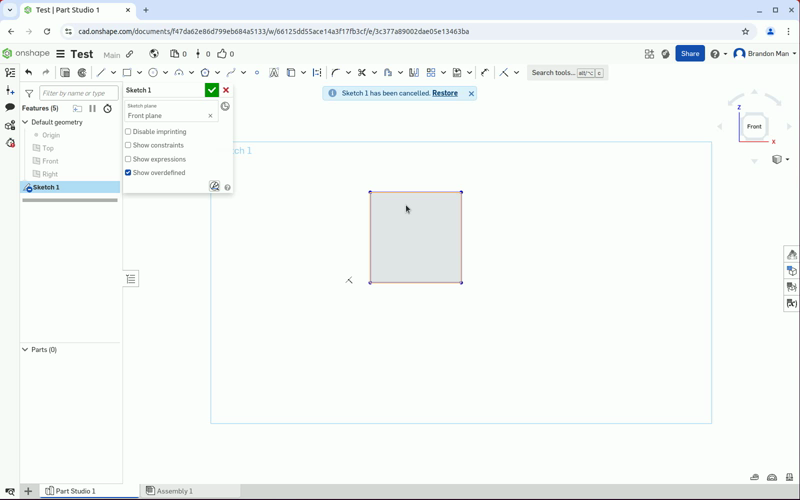
click(406, 204)
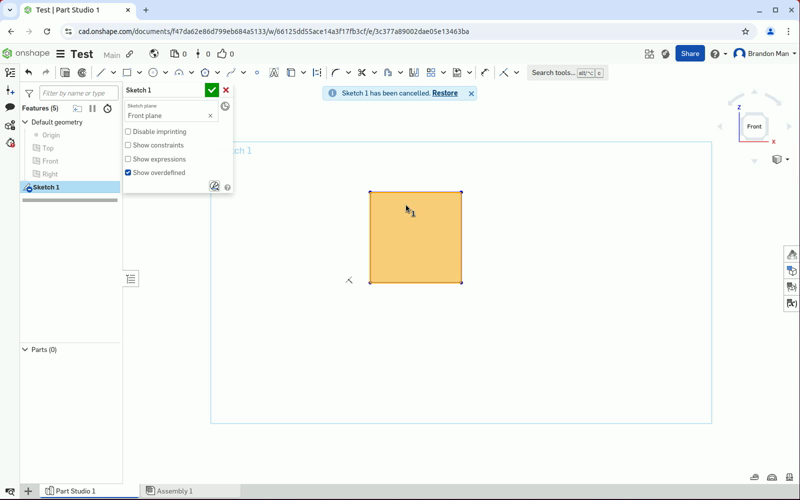
mouse_move(73, 352)
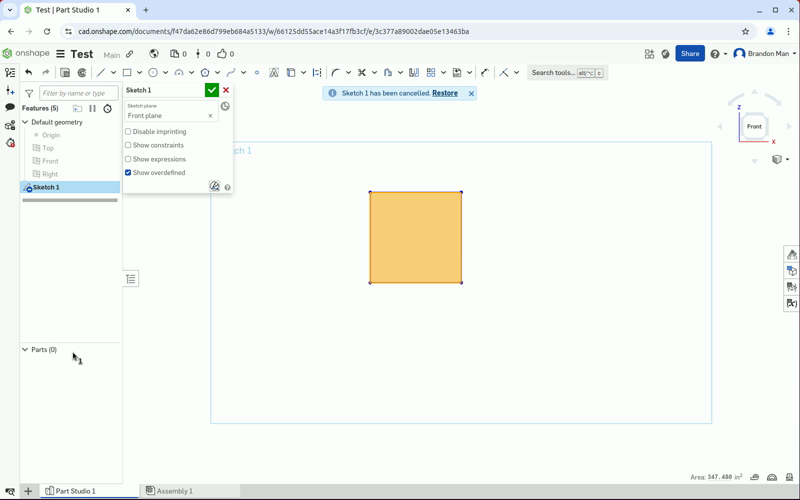
key(shift+y)
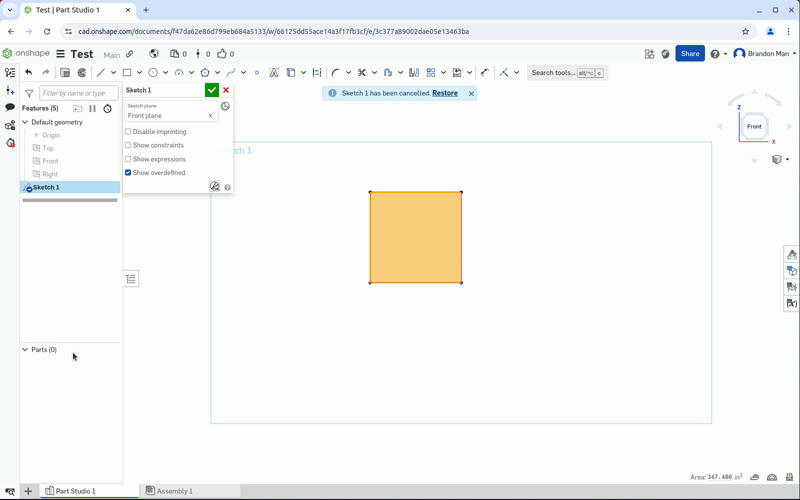
key(shift+e)
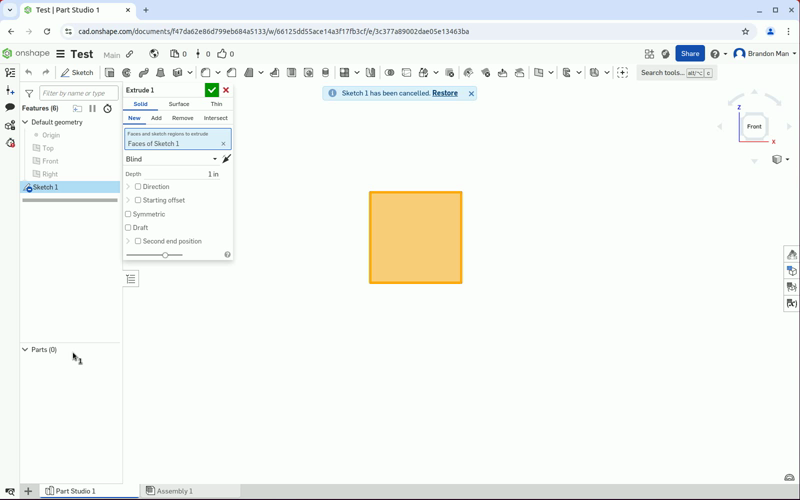
mouse_move(143, 106)
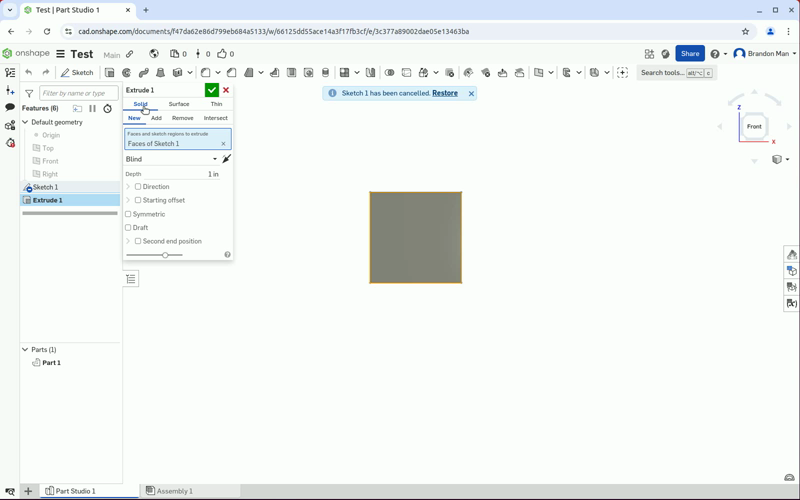
click(143, 106)
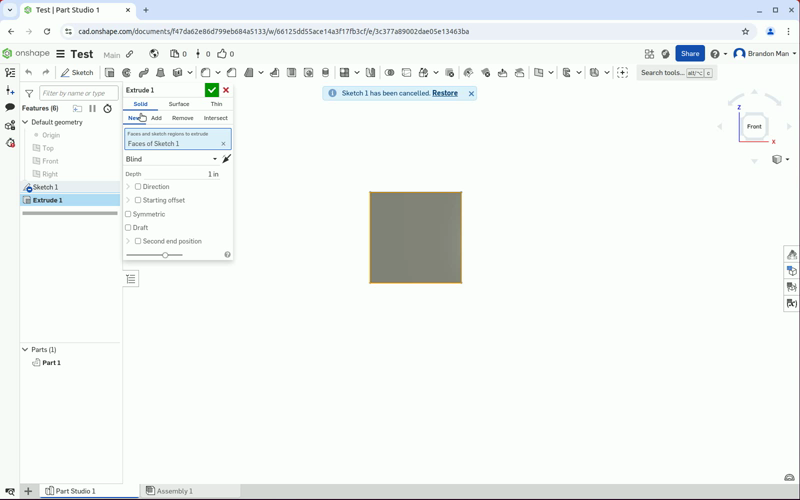
mouse_move(137, 120)
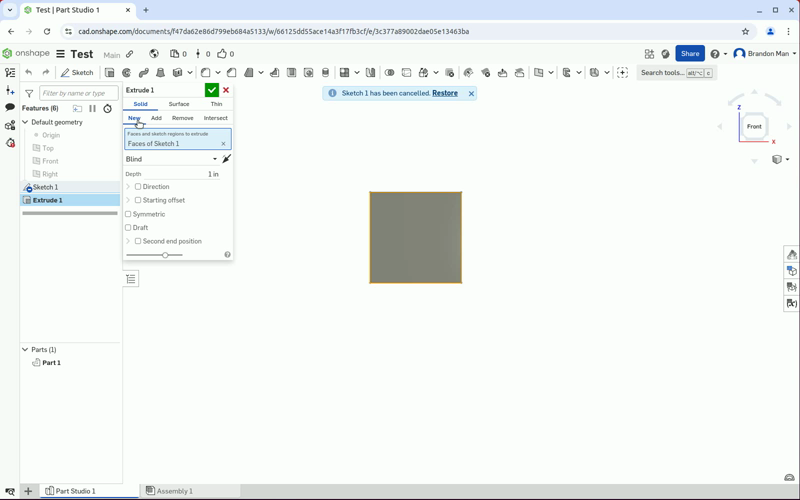
click(137, 120)
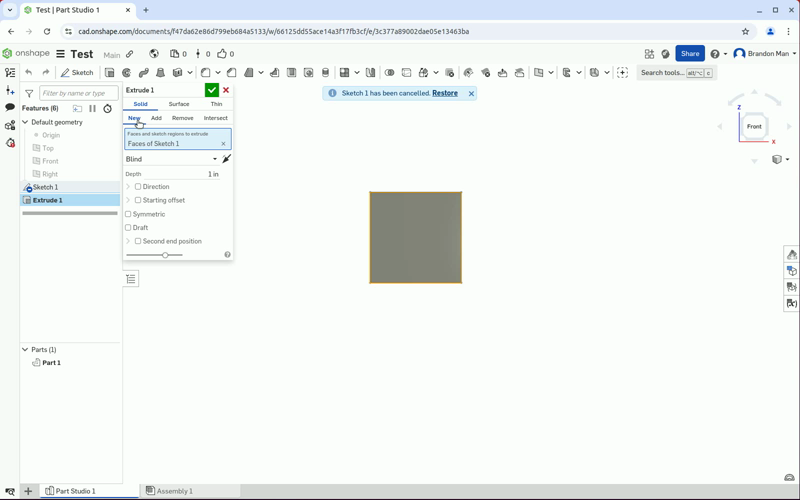
key(tab, 4)
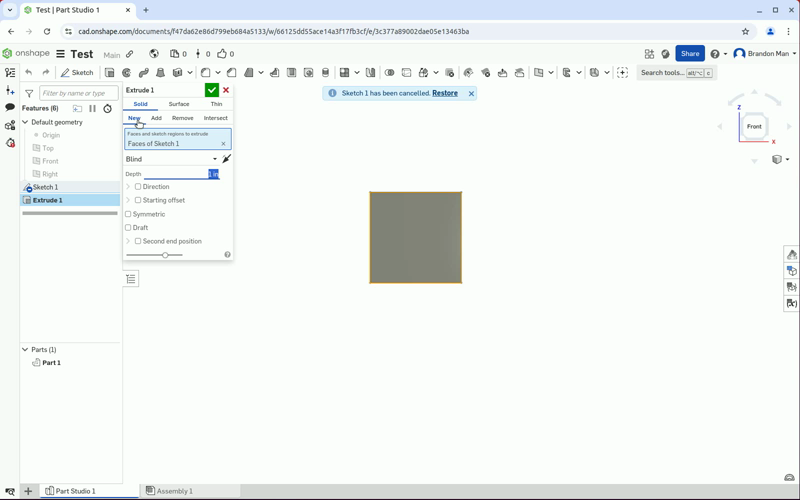
text(18.535)
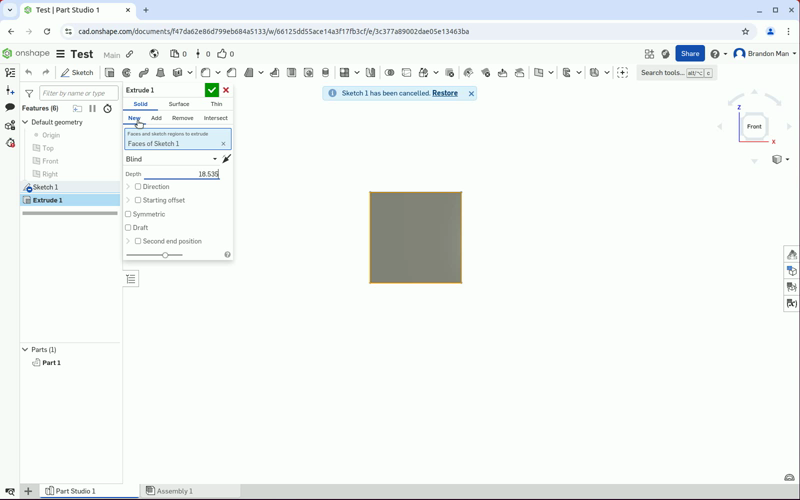
key(enter)
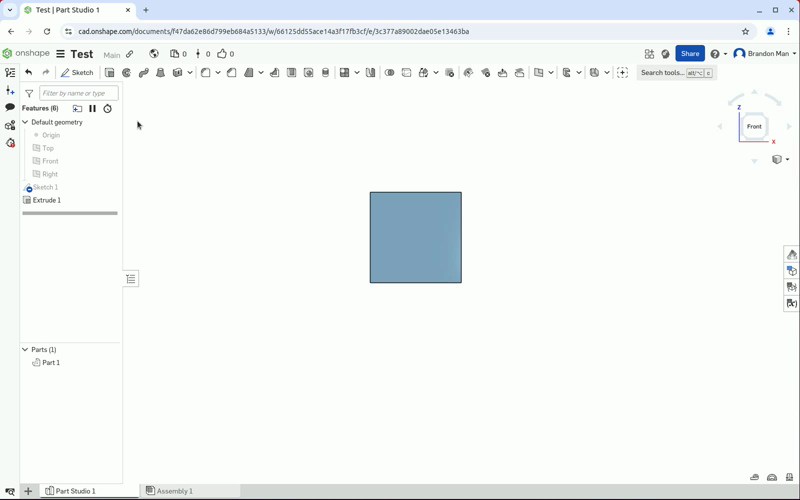
key(shift+h)
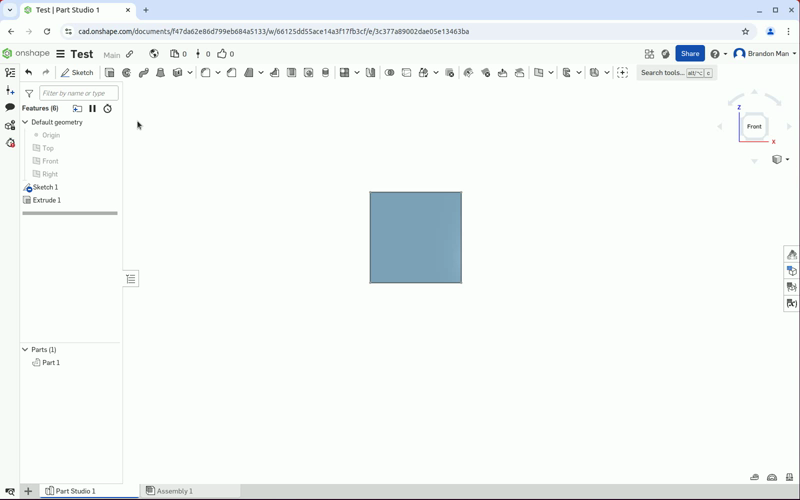
key(shift+h)
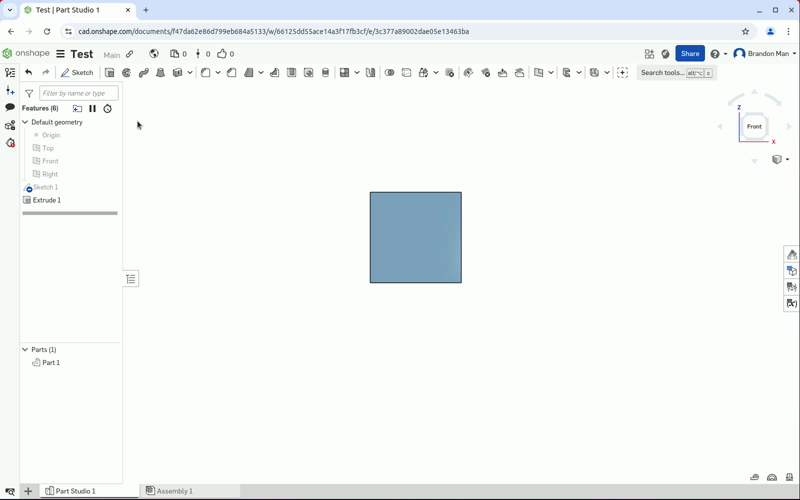
mouse_move(73, 189)
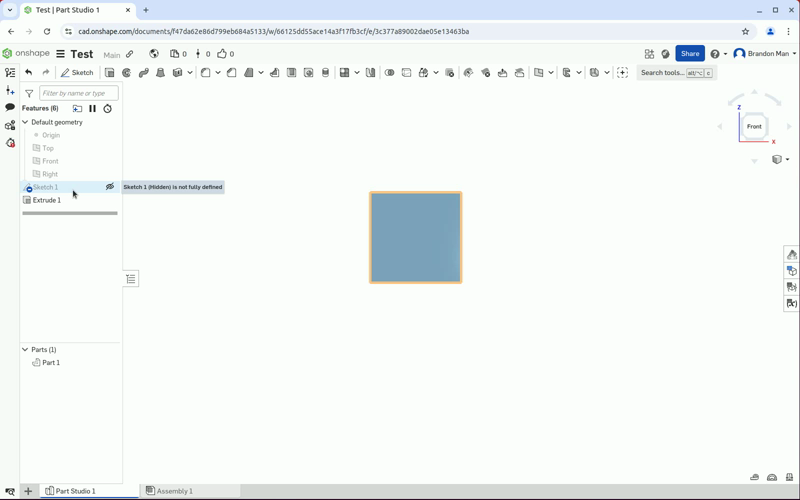
click(73, 189)
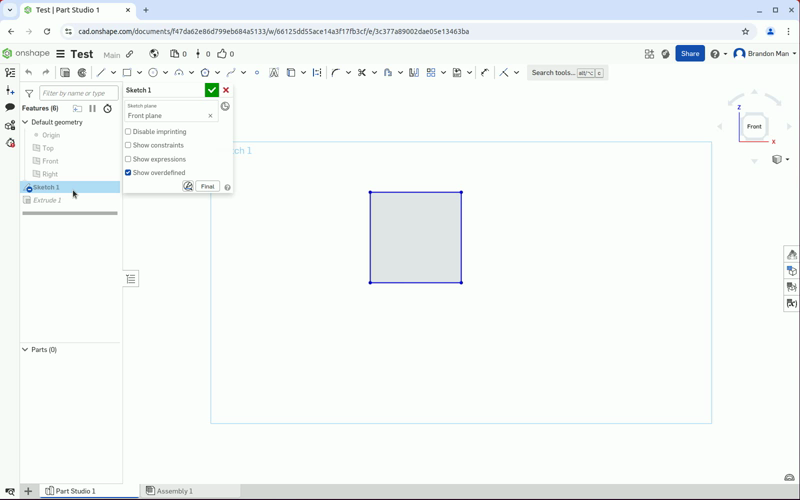
mouse_move(229, 92)
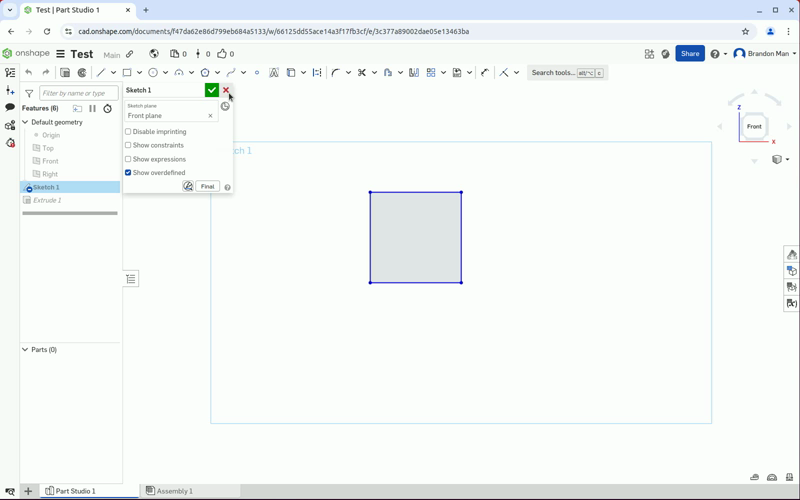
click(229, 92)
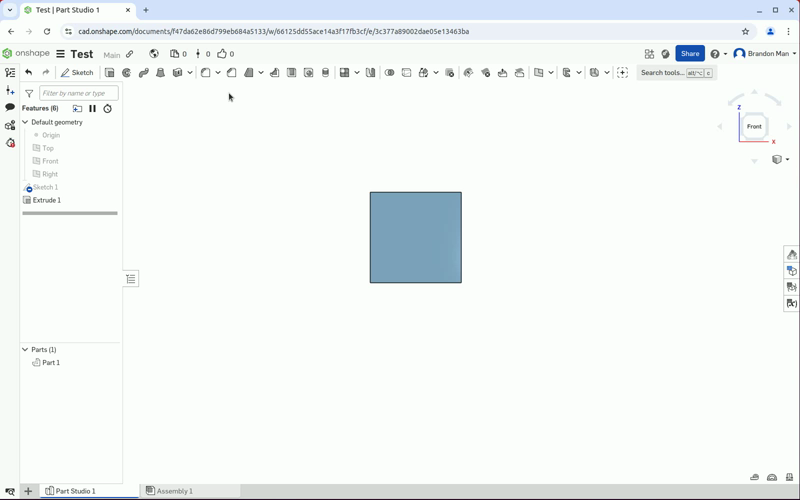
mouse_move(73, 352)
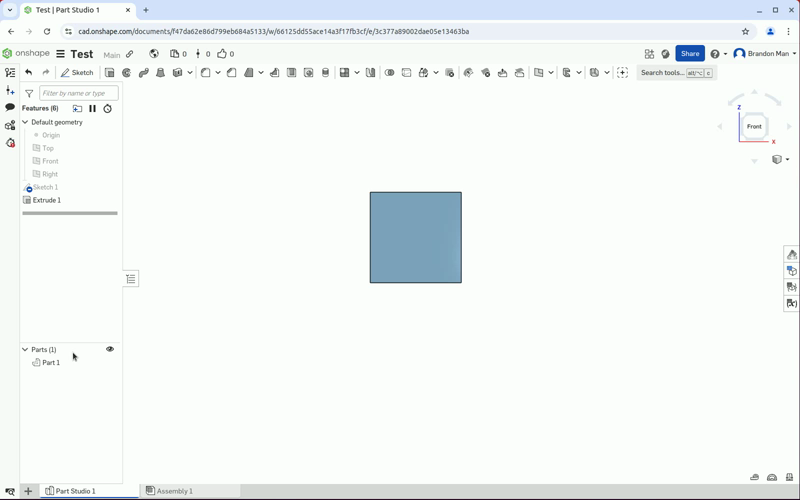
key(y)
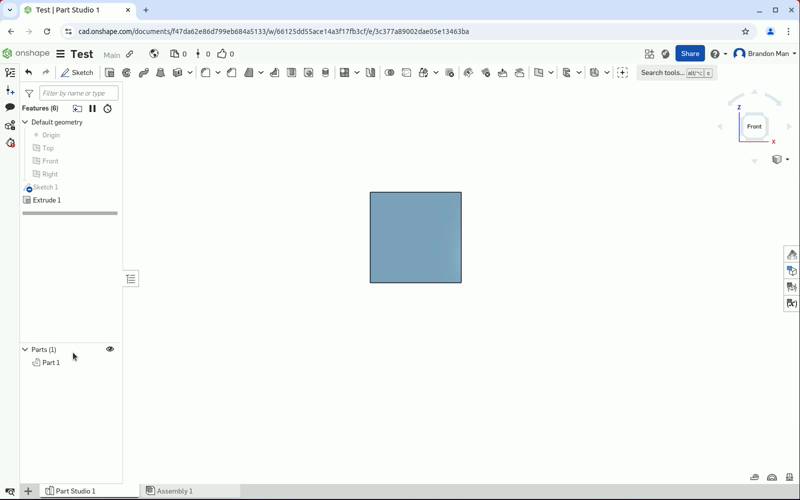
key(shift+p)
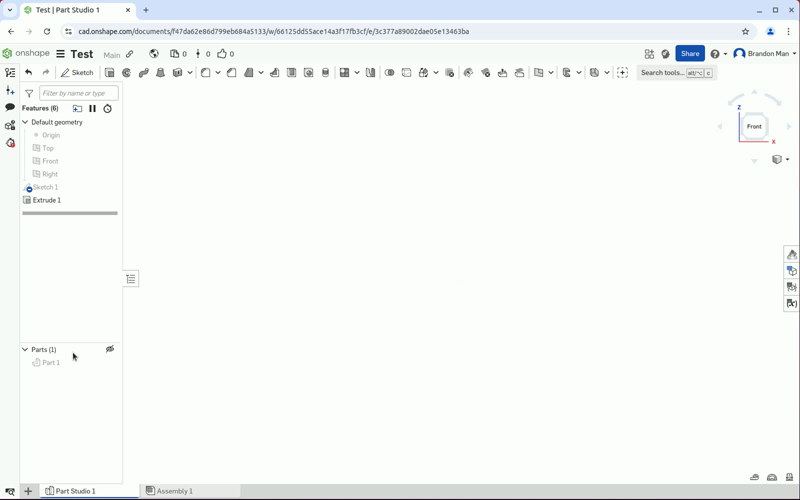
key(space)
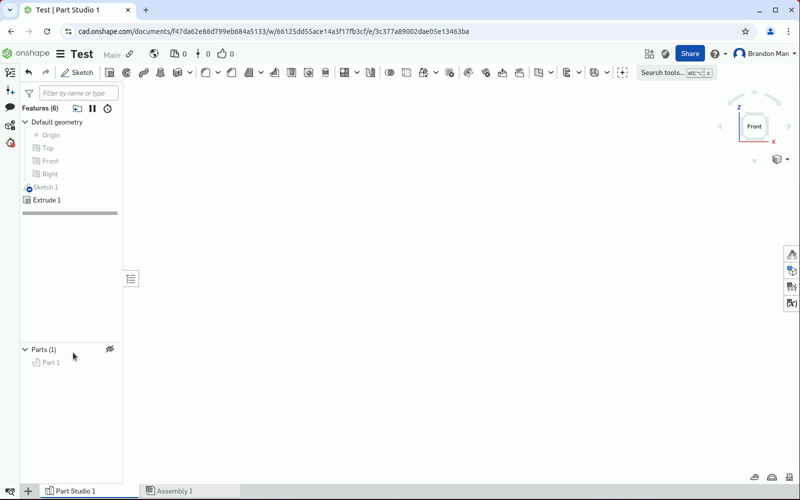
key_down(shift)
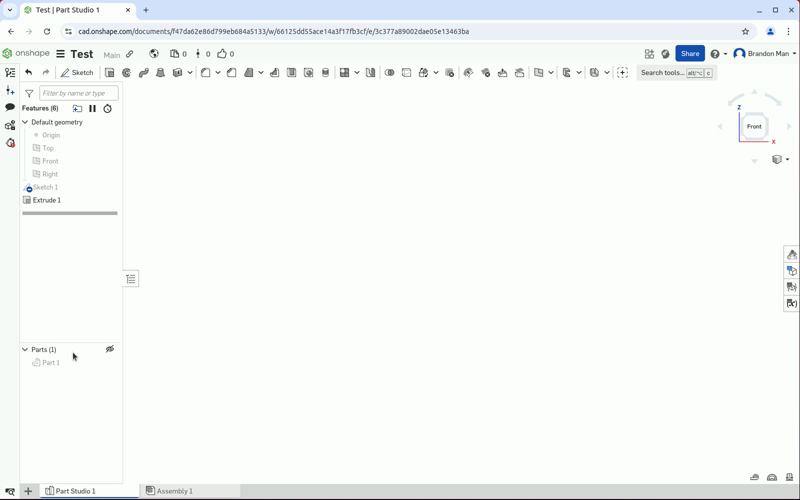
key(down)
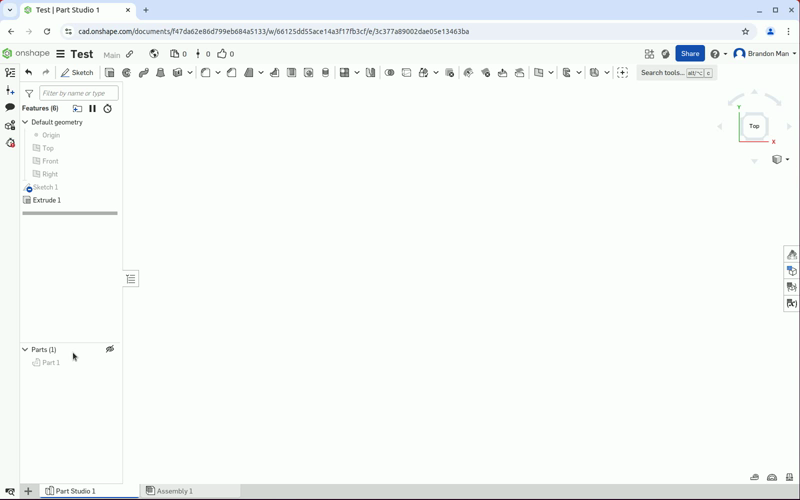
key_up(shift)
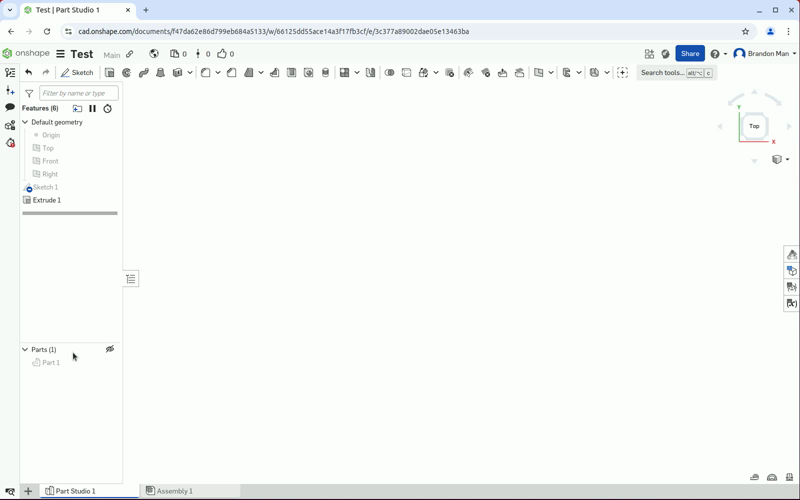
mouse_move(73, 352)
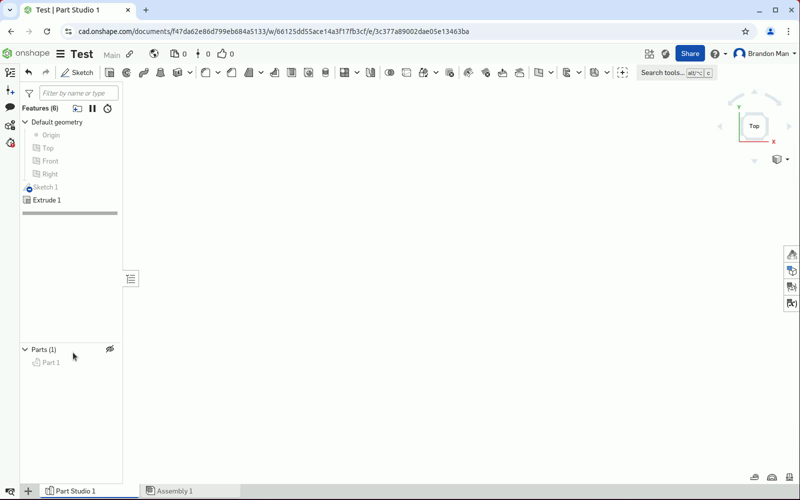
key(shift+y)
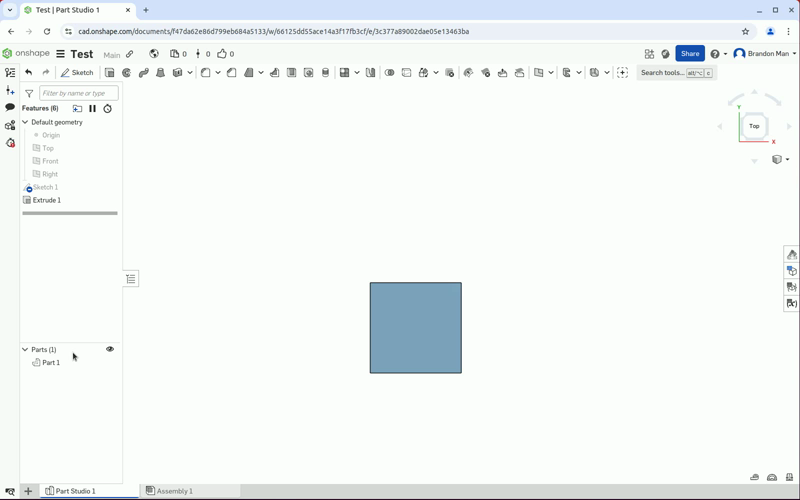
mouse_move(541, 75)
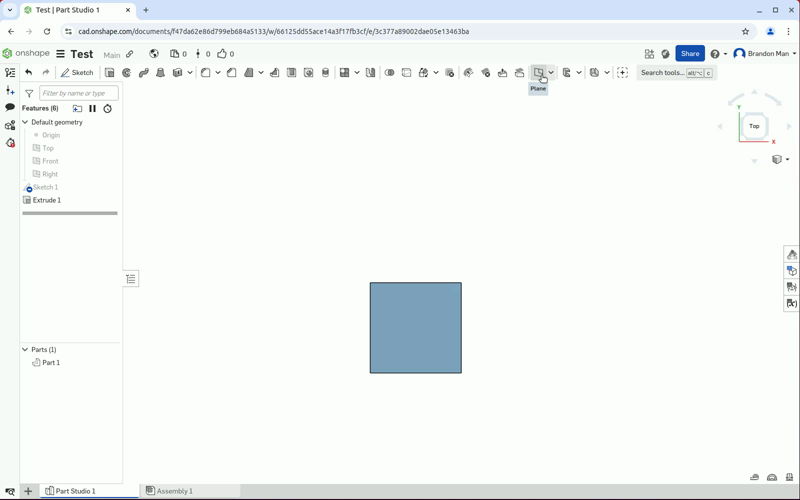
click(541, 75)
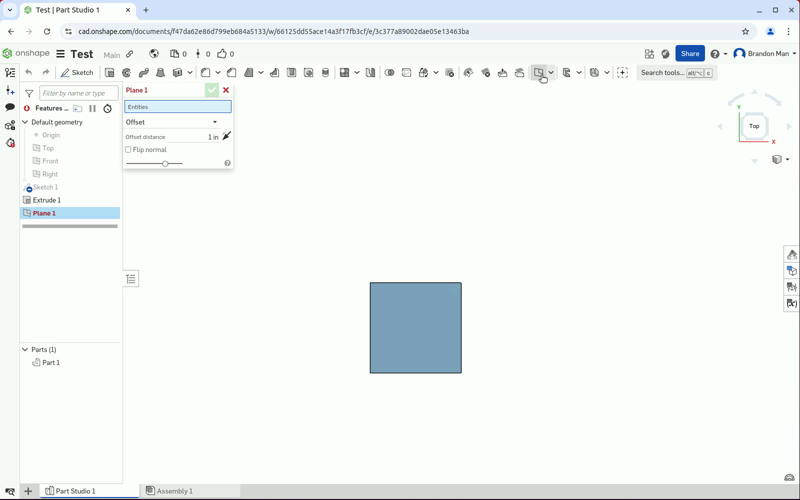
mouse_move(73, 150)
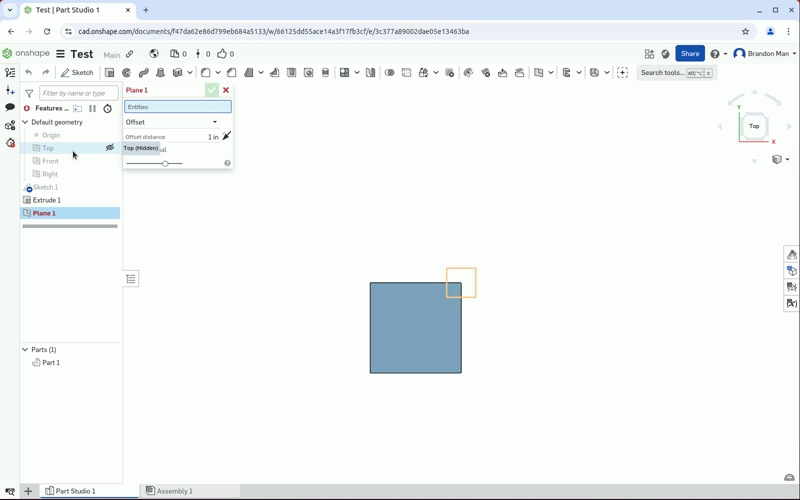
click(73, 150)
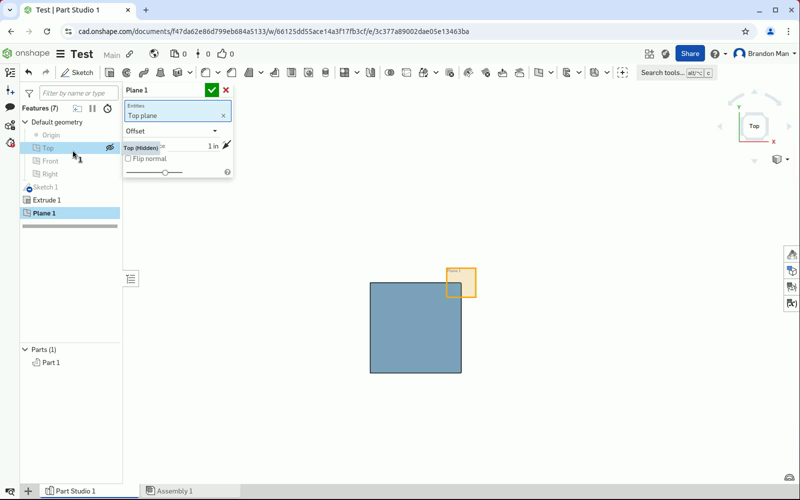
key(tab, 2)
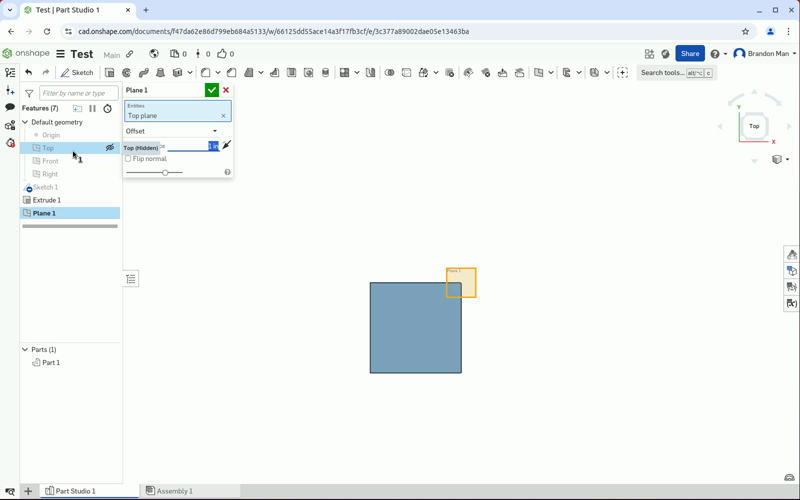
text(18.548)
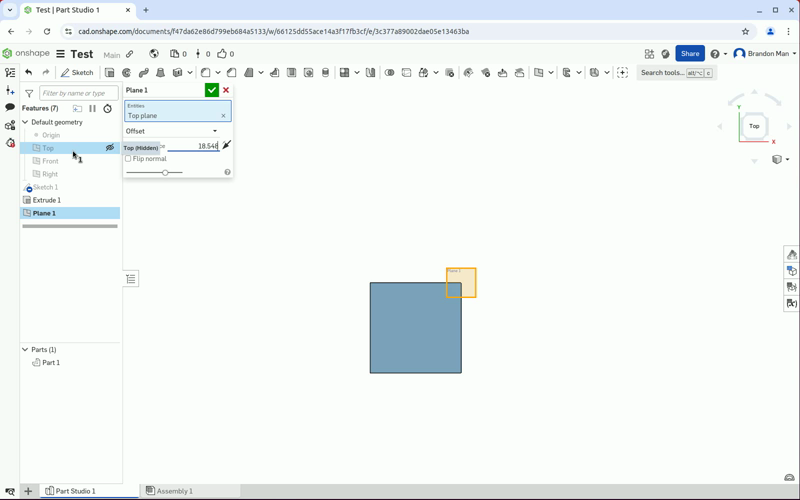
key(enter, 2)
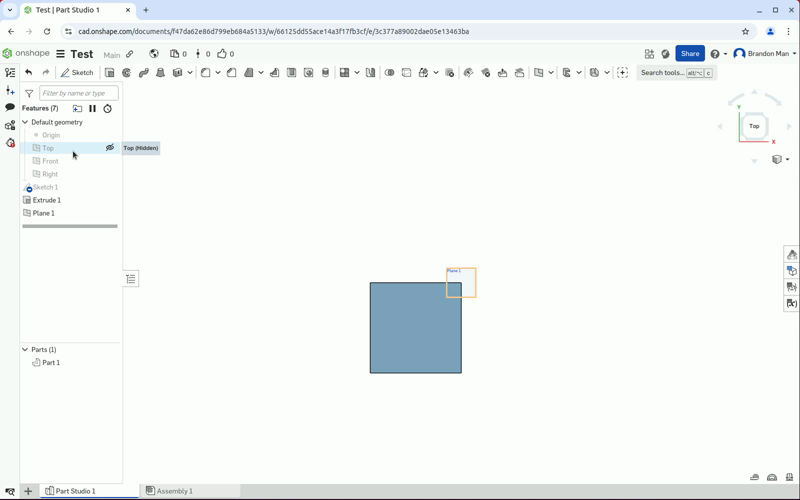
key(shift+s)
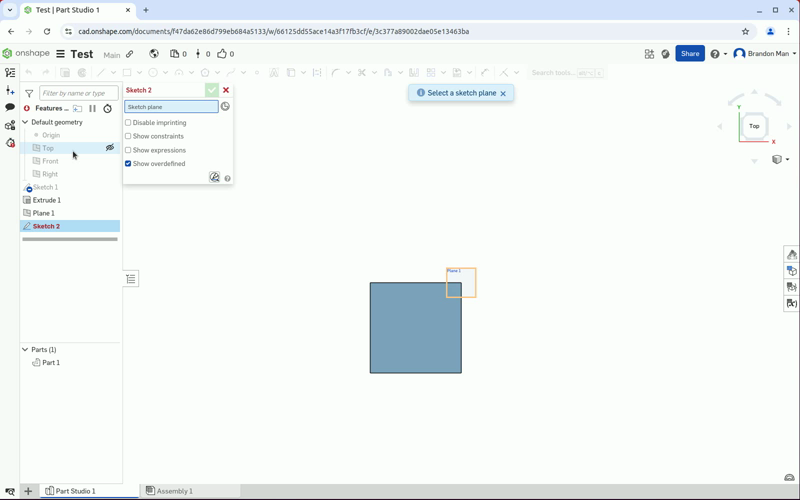
mouse_move(73, 215)
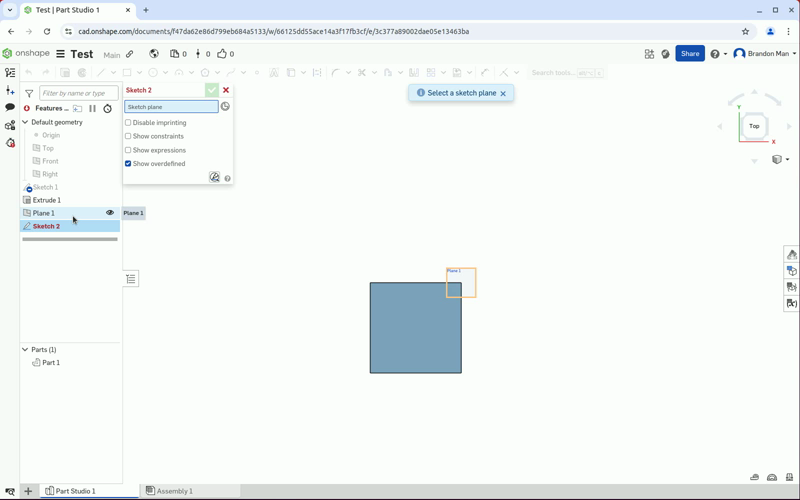
click(73, 215)
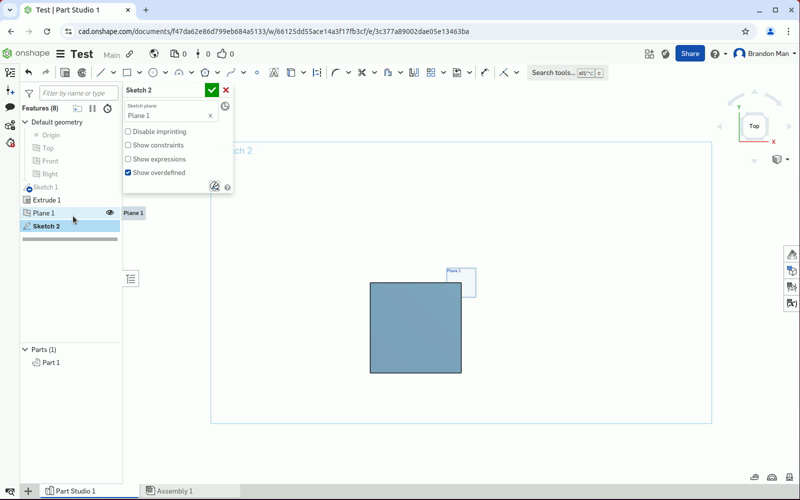
mouse_move(73, 352)
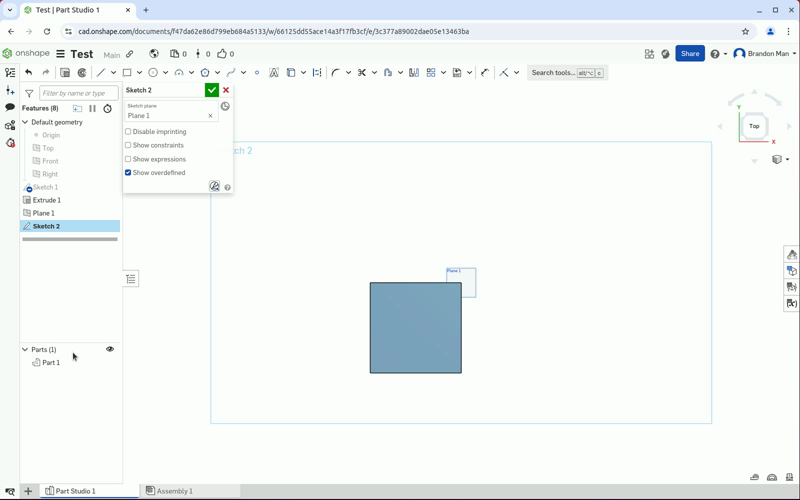
key(y)
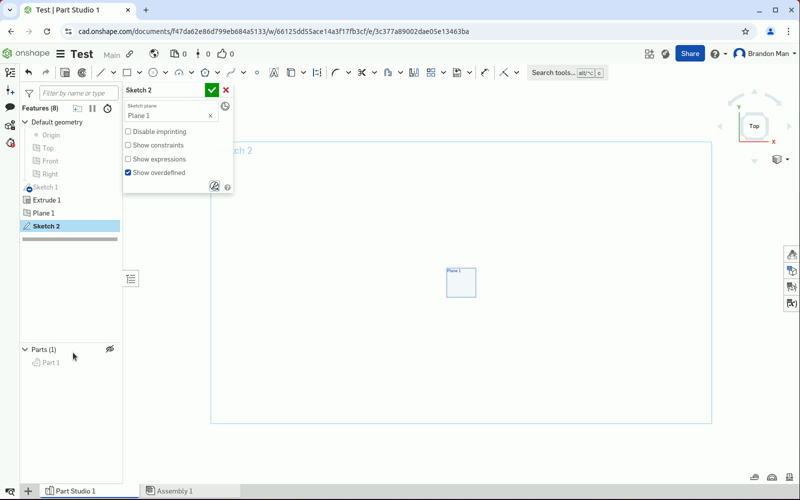
key(c)
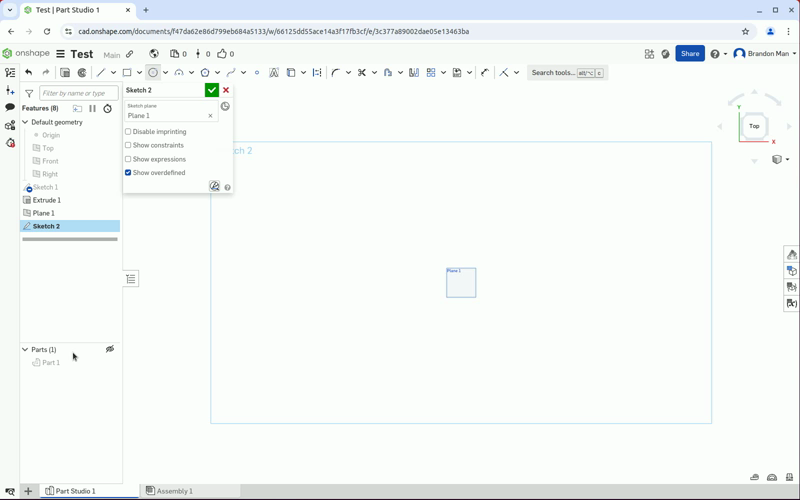
key_down(shift)
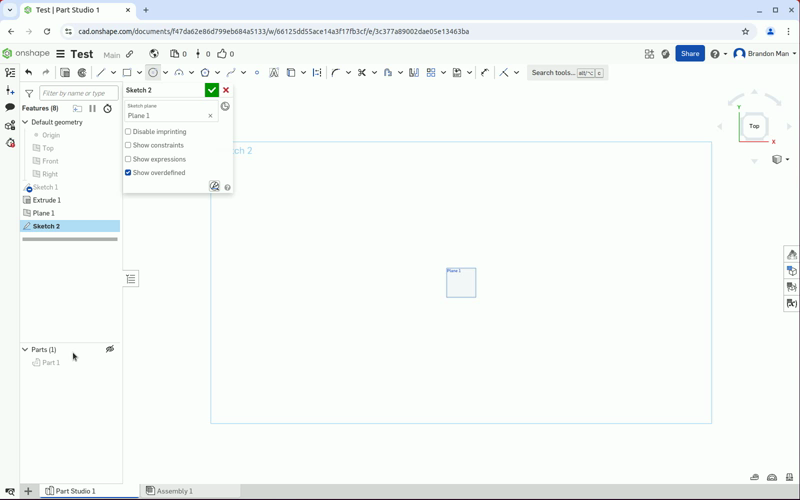
mouse_move(415, 327)
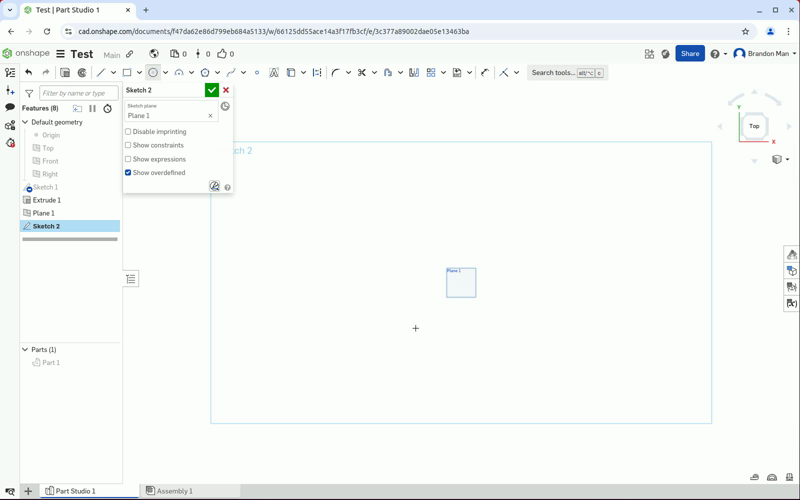
click(415, 327)
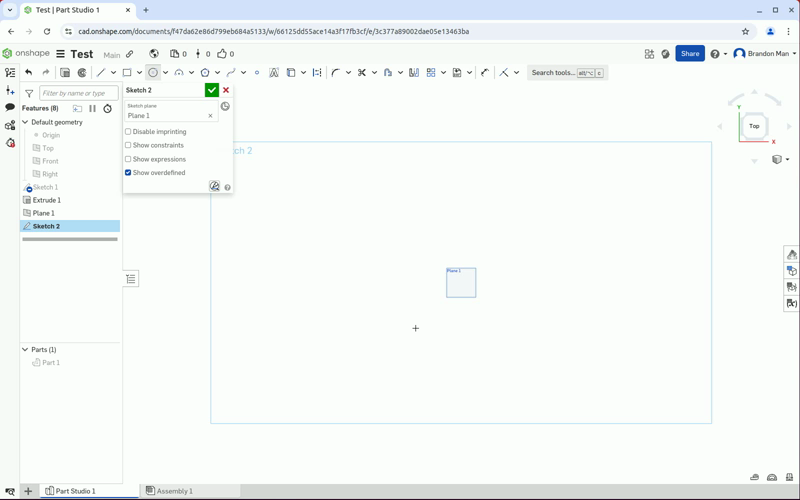
key_up(shift)
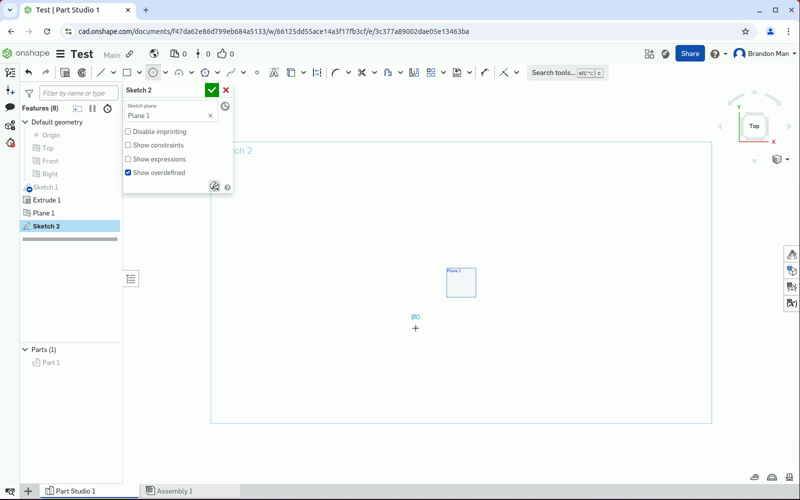
mouse_move(438, 327)
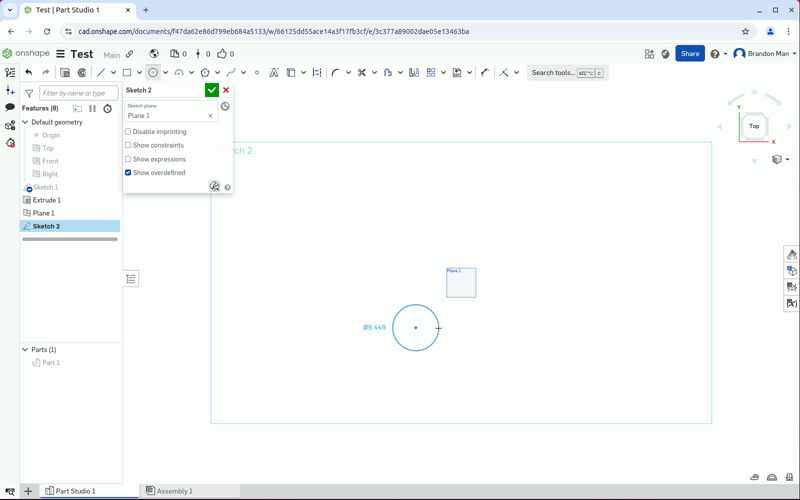
click(438, 327)
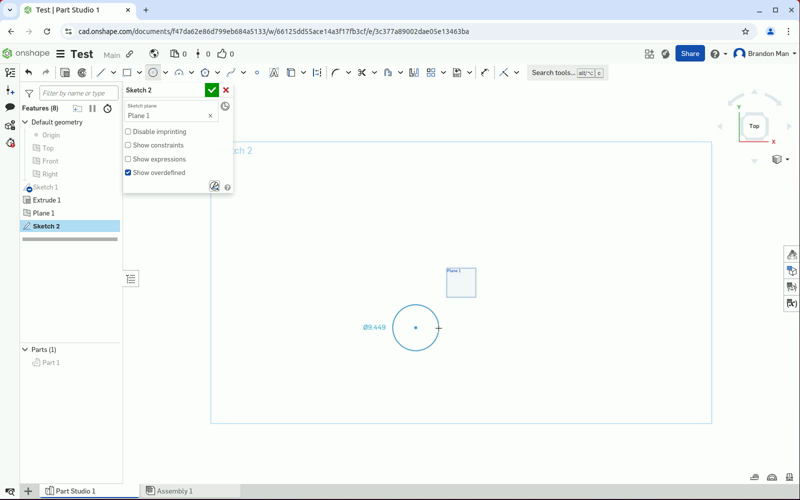
key(esc)
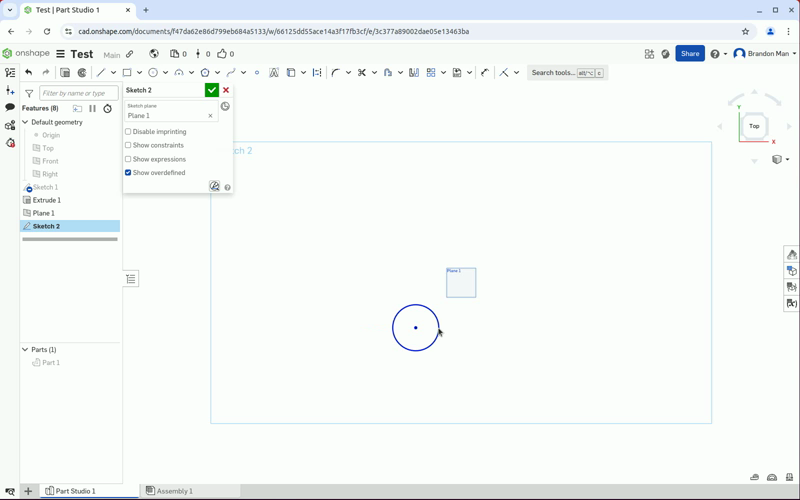
mouse_move(421, 315)
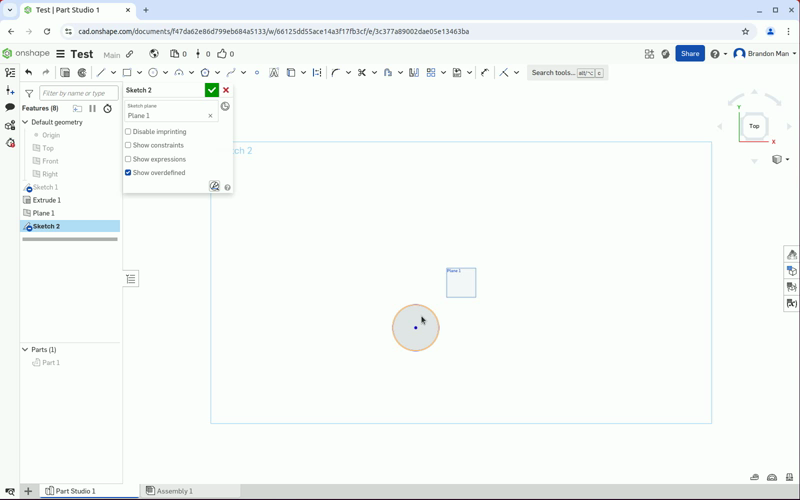
scroll(6)
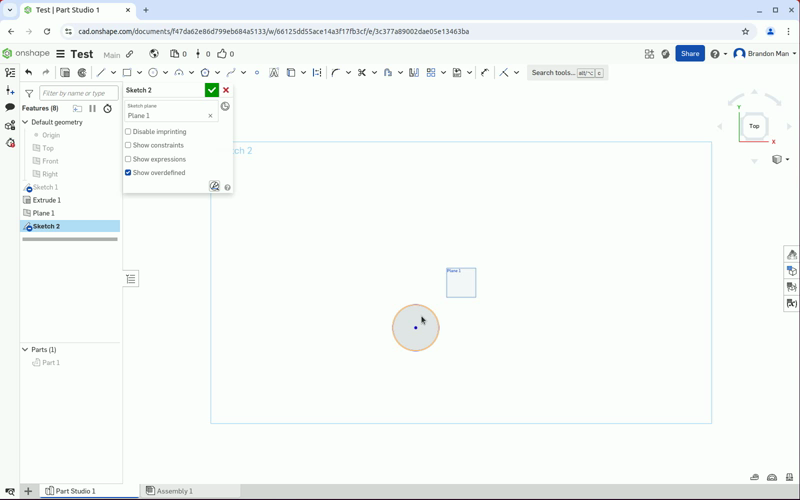
scroll(6)
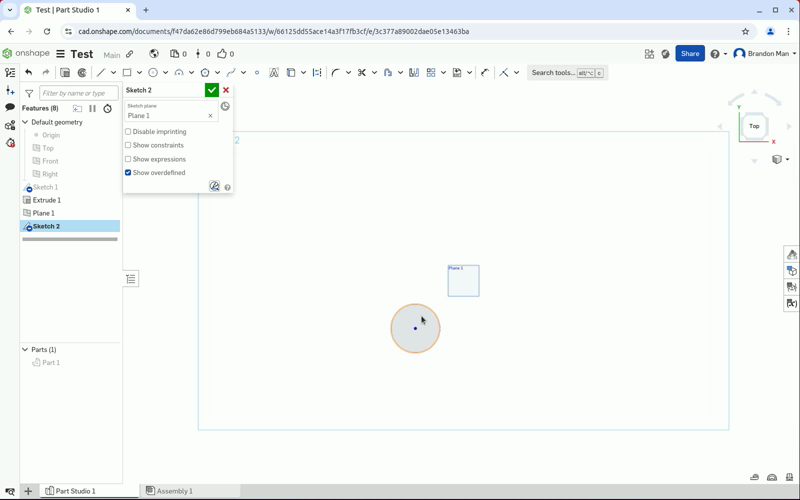
scroll(6)
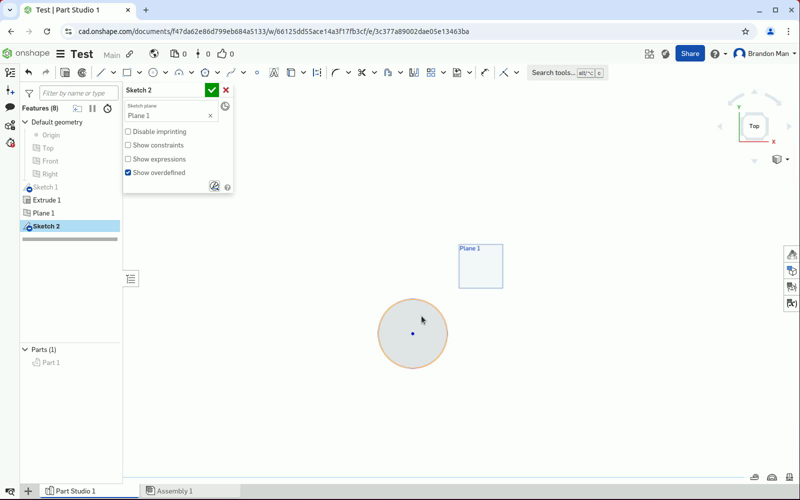
scroll(6)
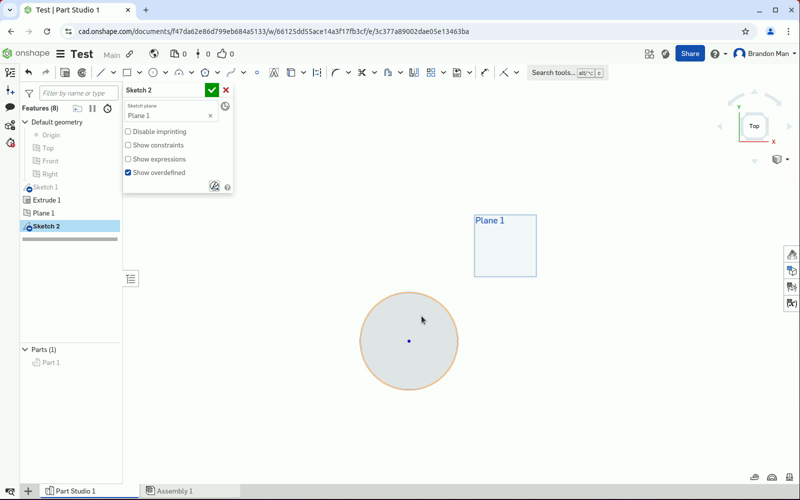
scroll(6)
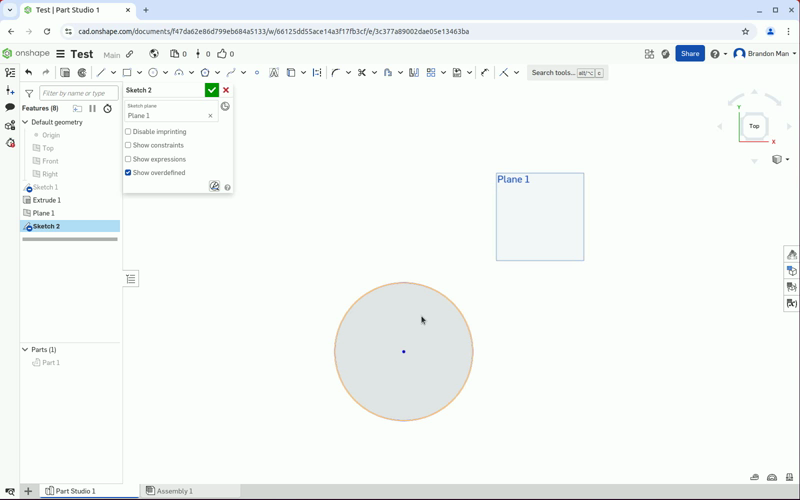
scroll(6)
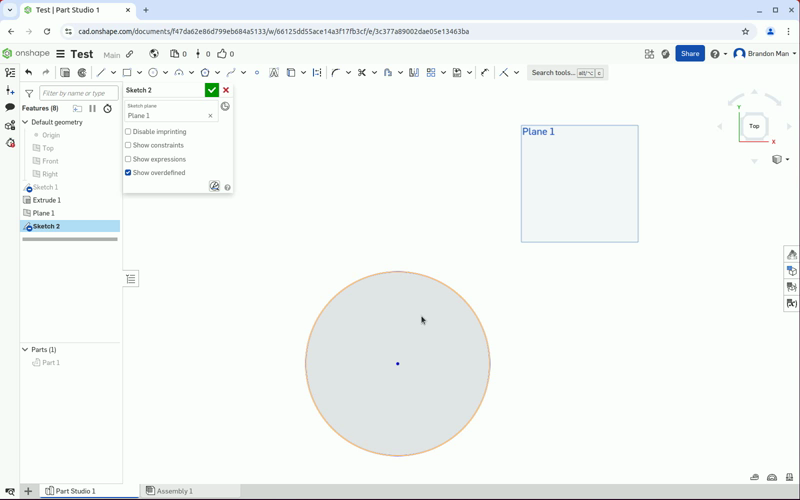
scroll(6)
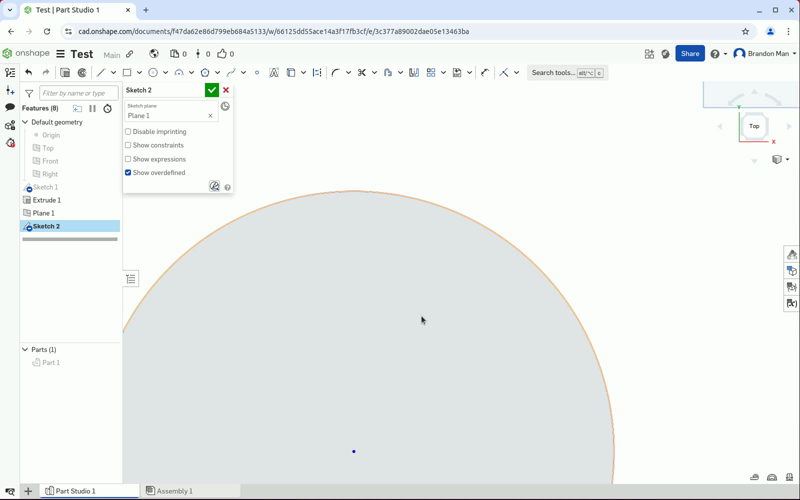
click(421, 315)
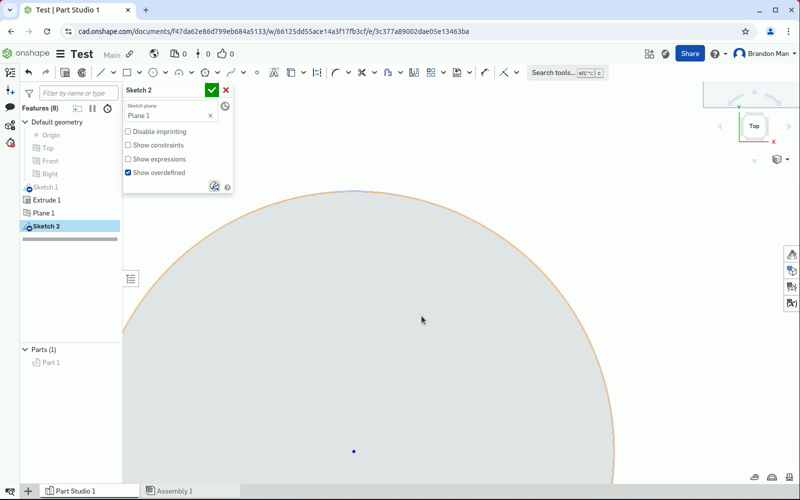
scroll(-6)
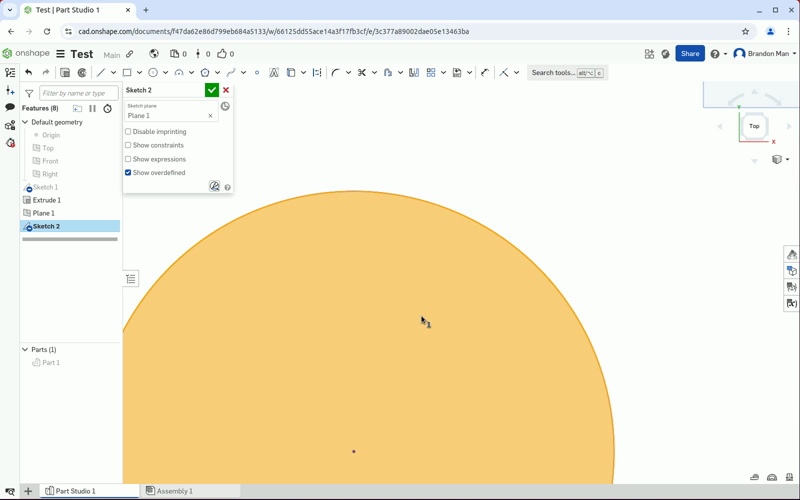
scroll(-6)
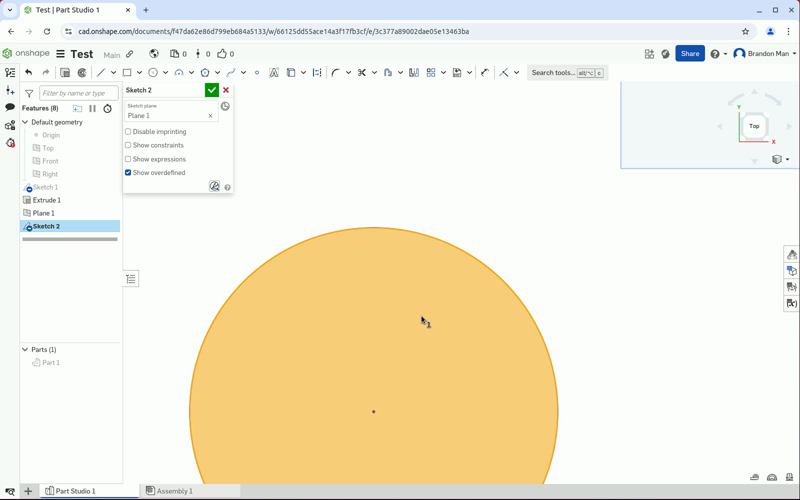
scroll(-6)
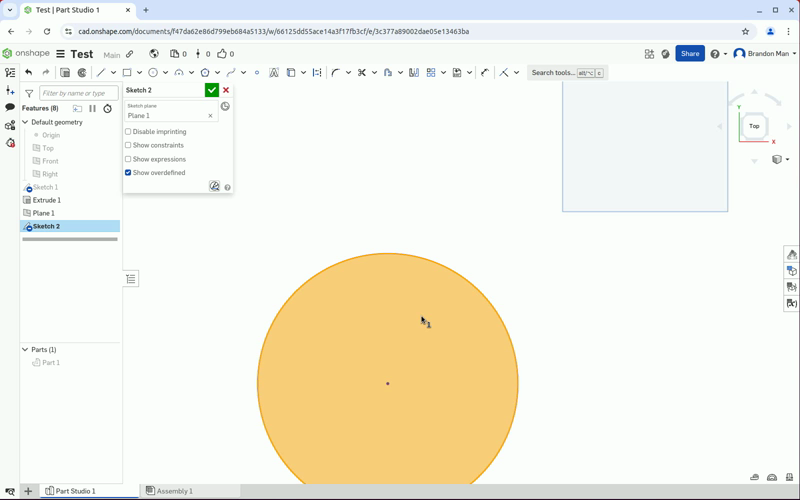
scroll(-6)
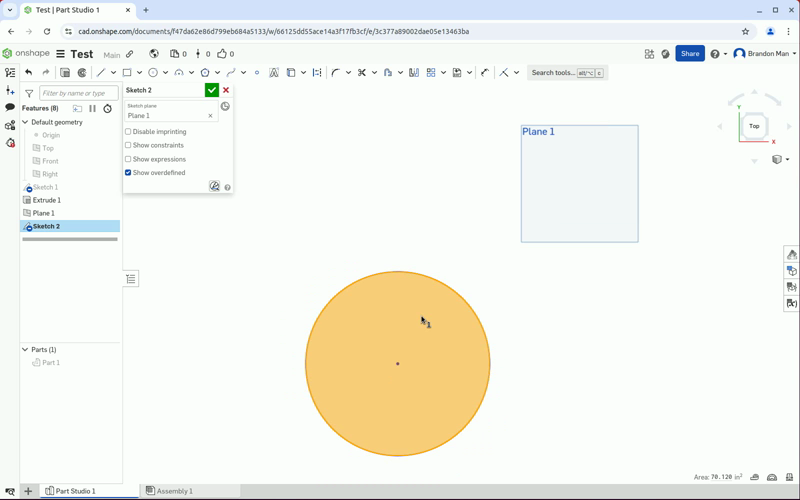
scroll(-6)
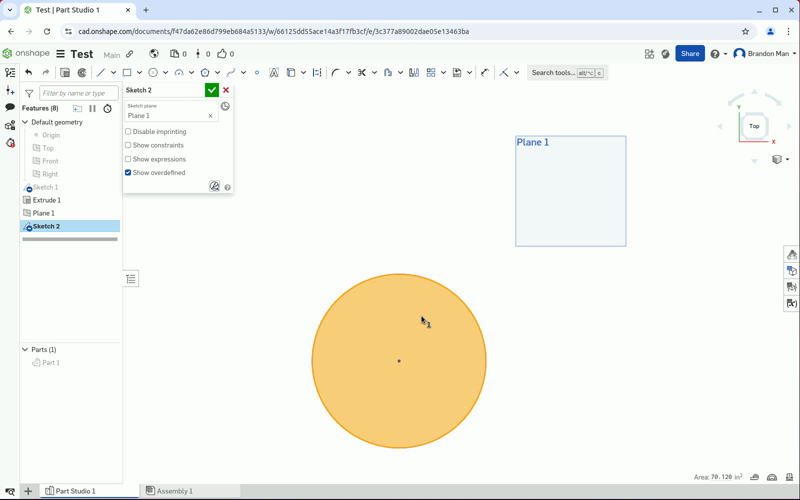
scroll(-6)
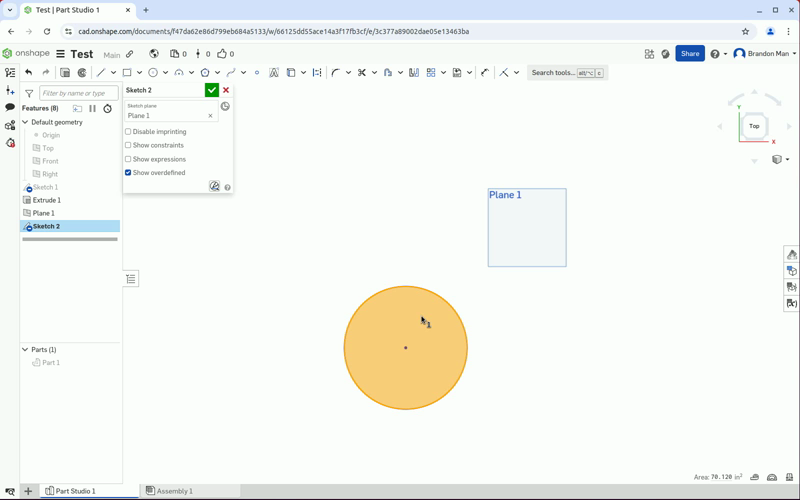
scroll(-6)
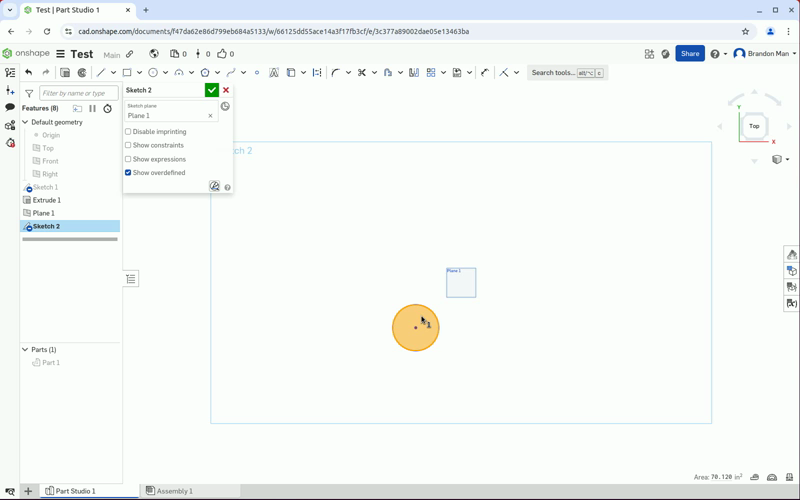
mouse_move(73, 352)
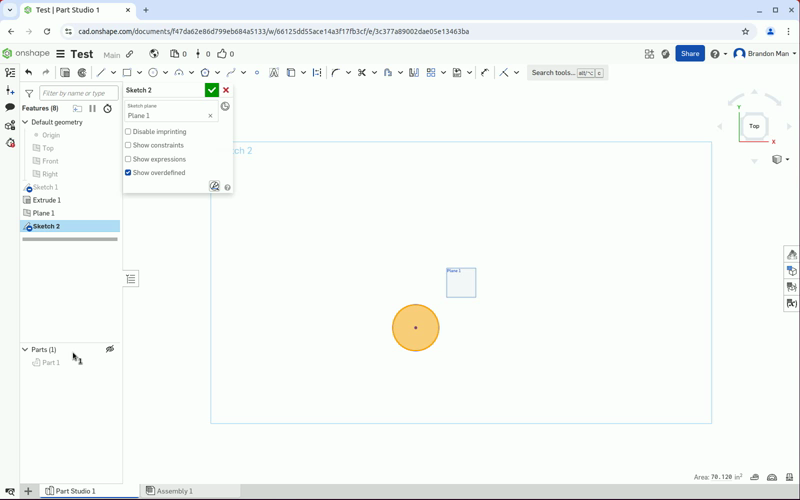
key(shift+y)
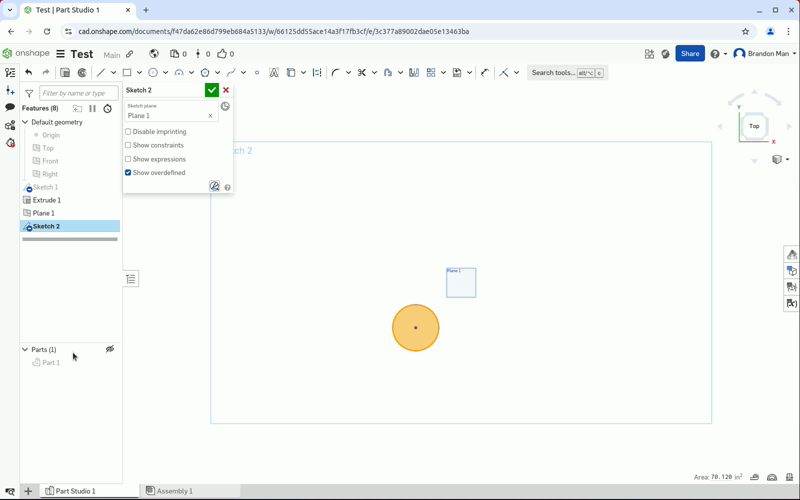
key(shift+e)
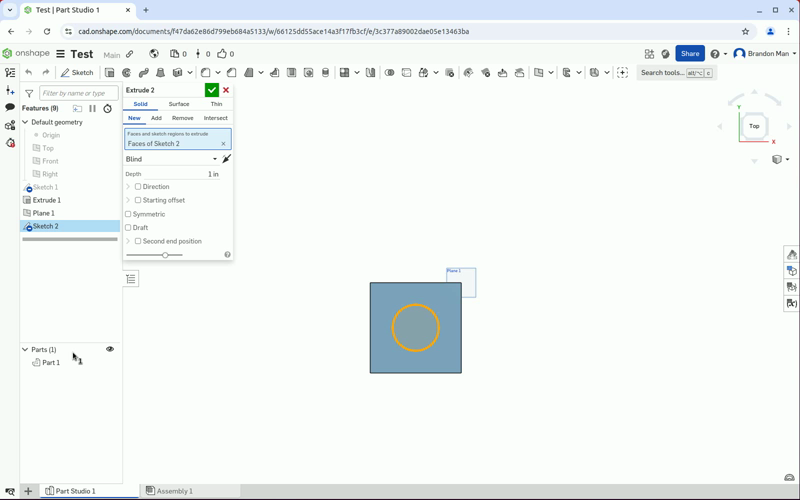
mouse_move(143, 106)
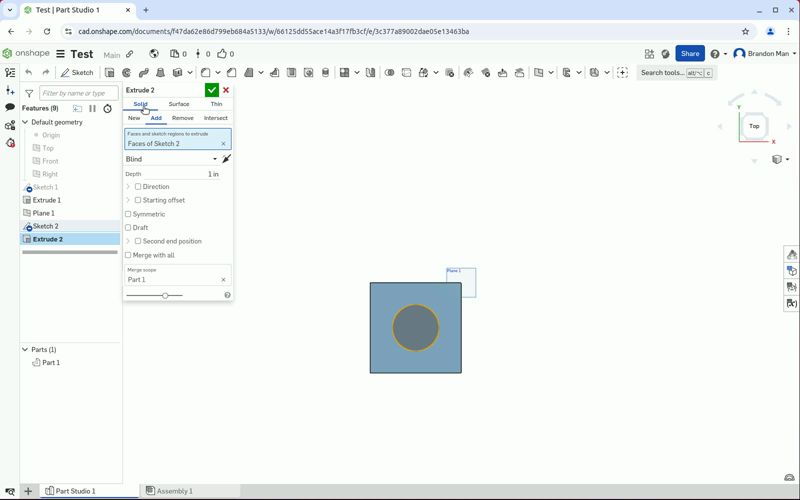
click(143, 106)
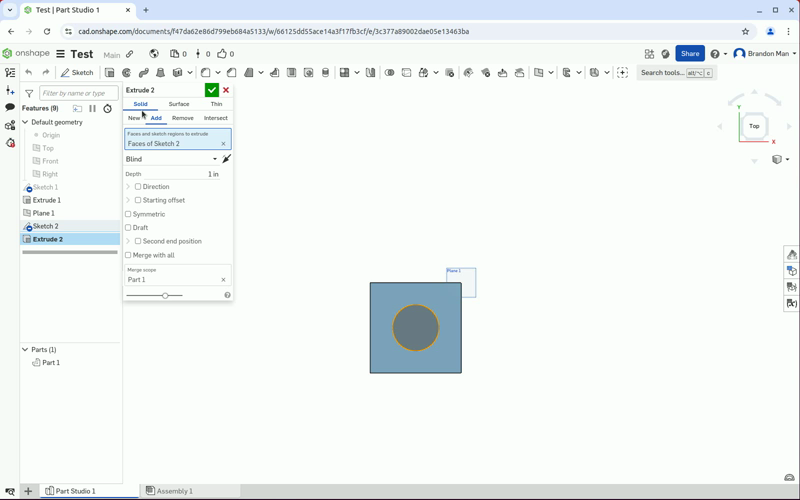
mouse_move(137, 120)
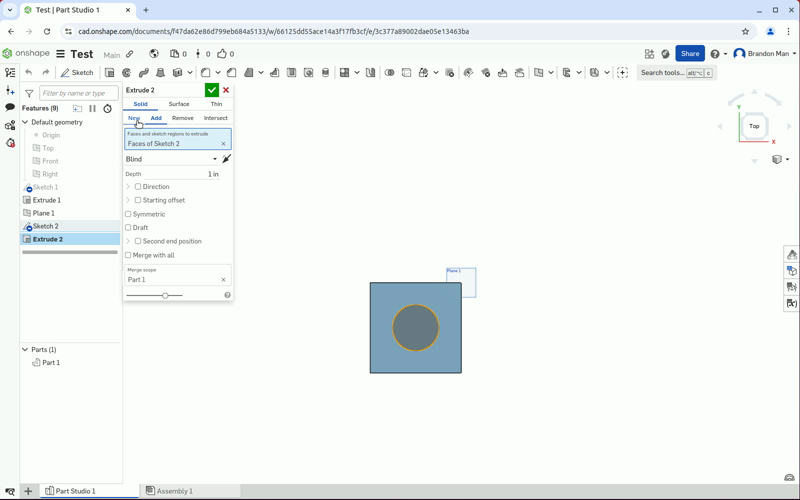
click(137, 120)
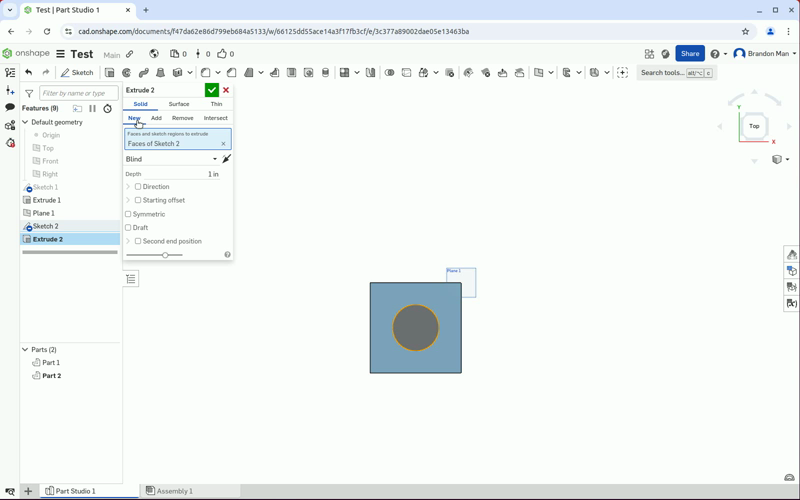
key(tab, 4)
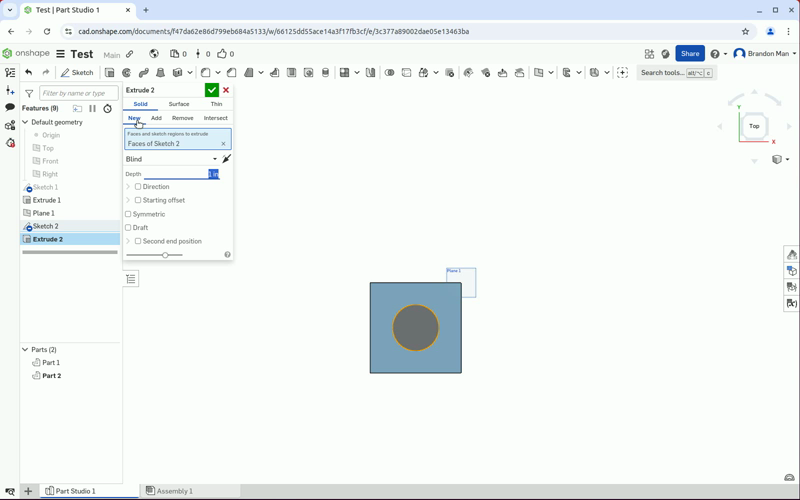
text(18.535)
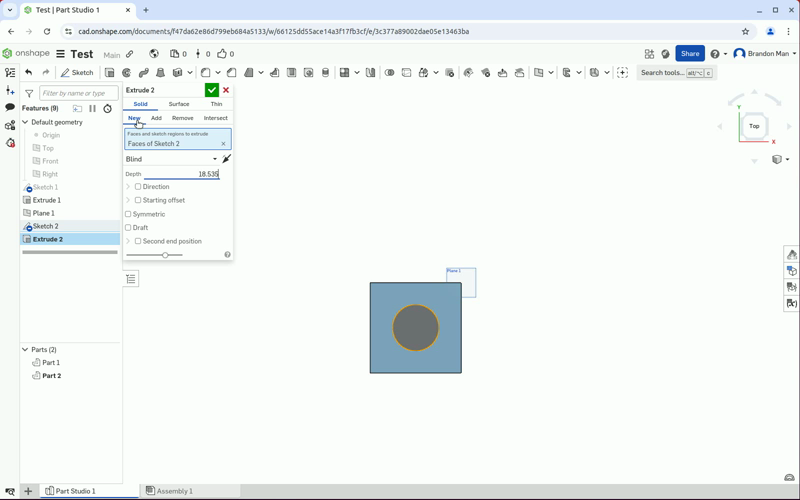
key(enter)
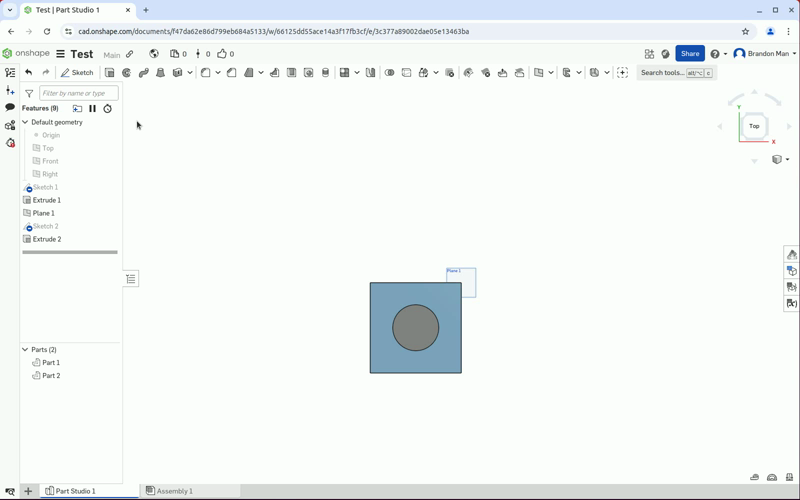
key(shift+h)
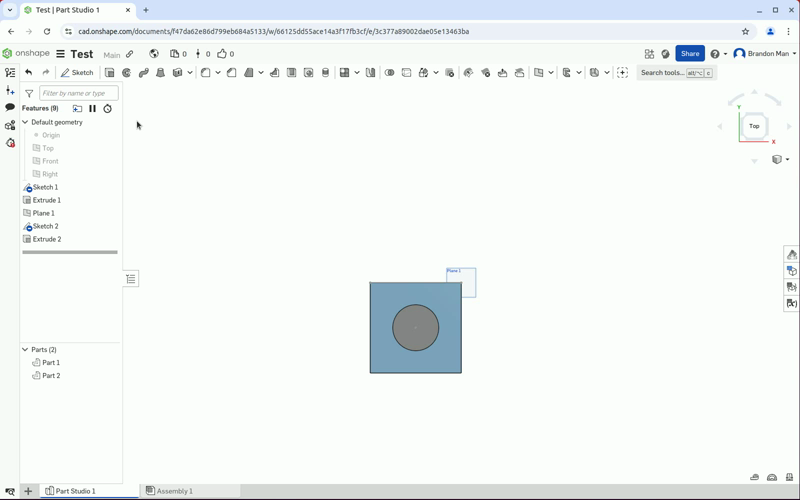
key(shift+h)
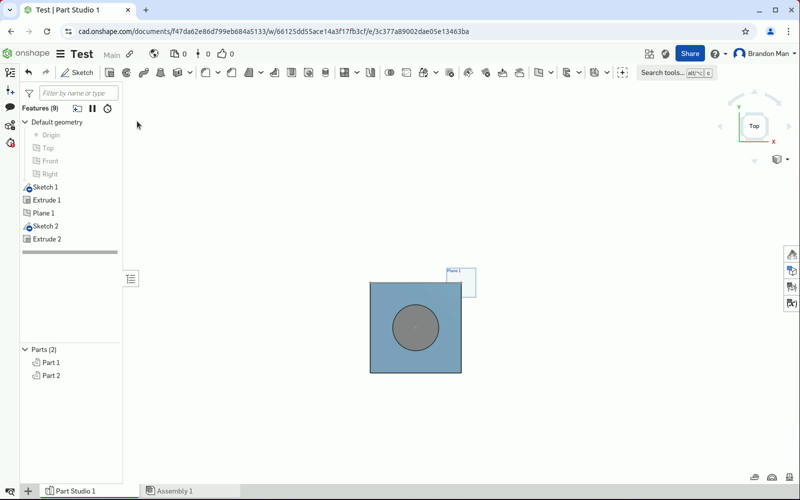
key(shift+7)
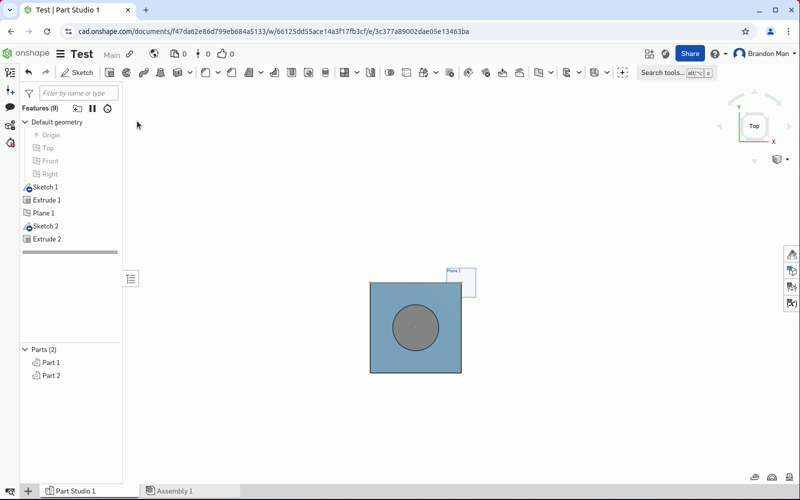
key(up, 3)
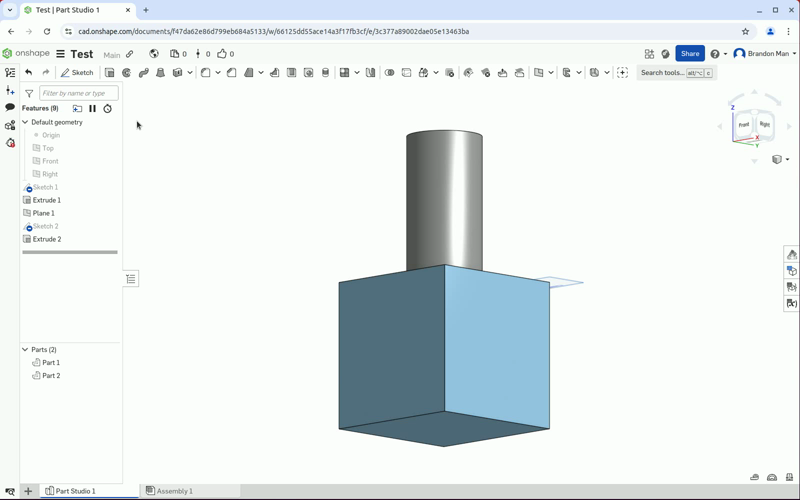
key(left, 3)
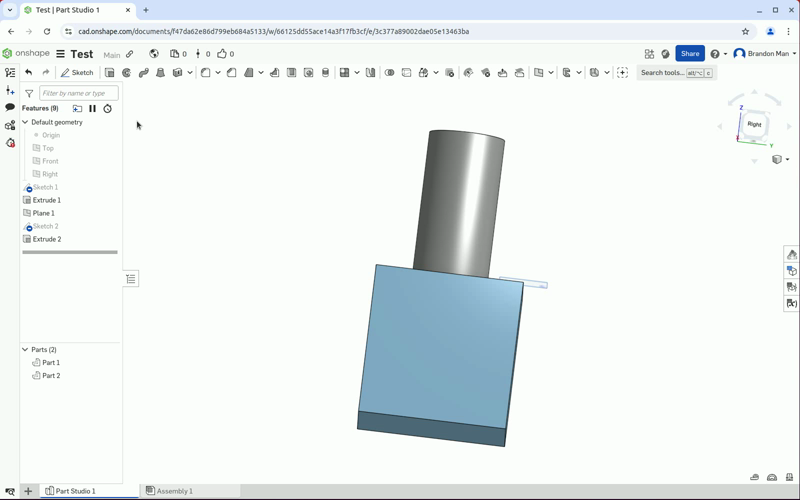
key(right, 3)
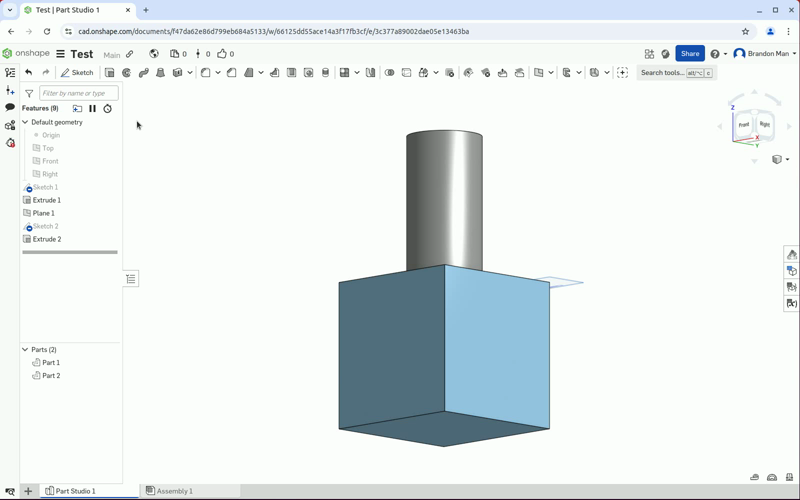
key(down, 3)
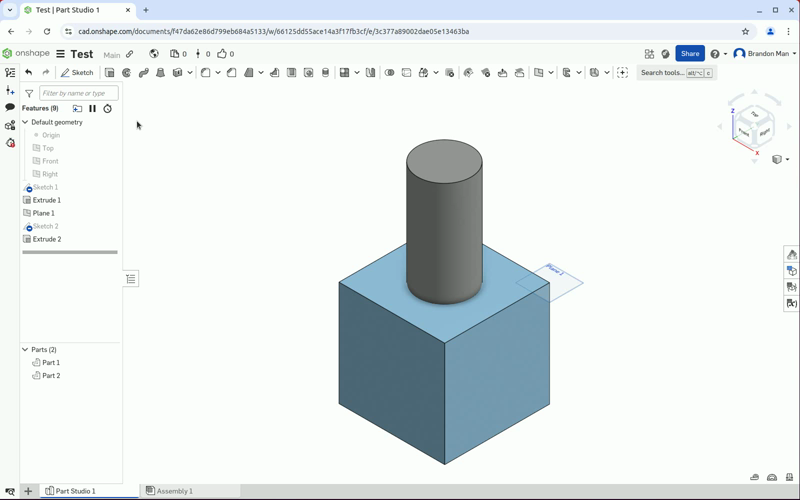
mouse_move(73, 189)
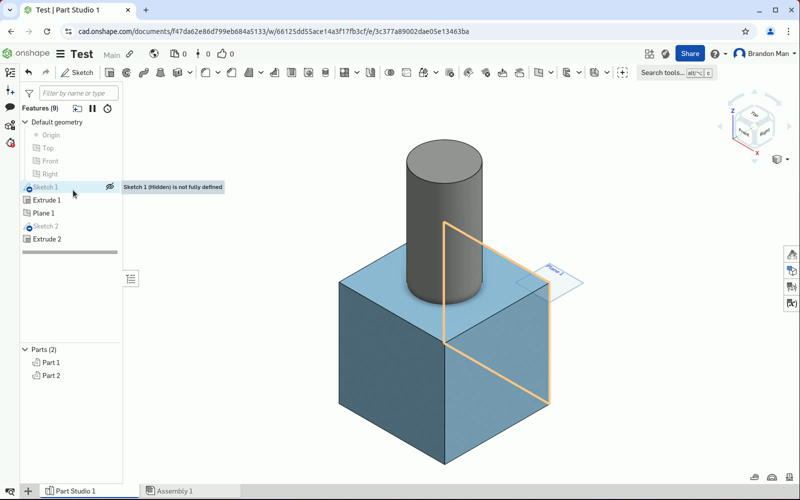
click(73, 189)